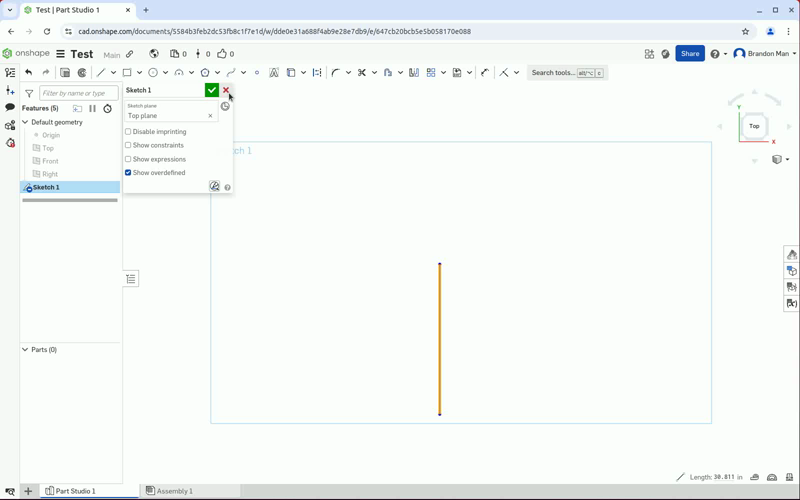
key(shift+h)
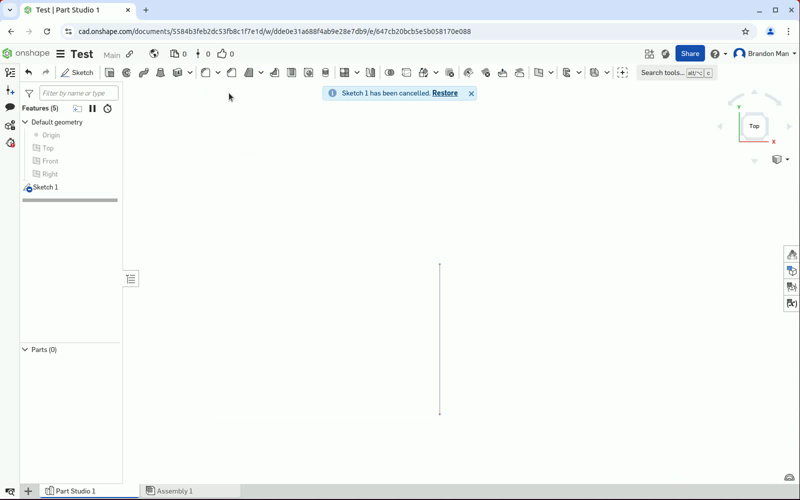
key(shift+s)
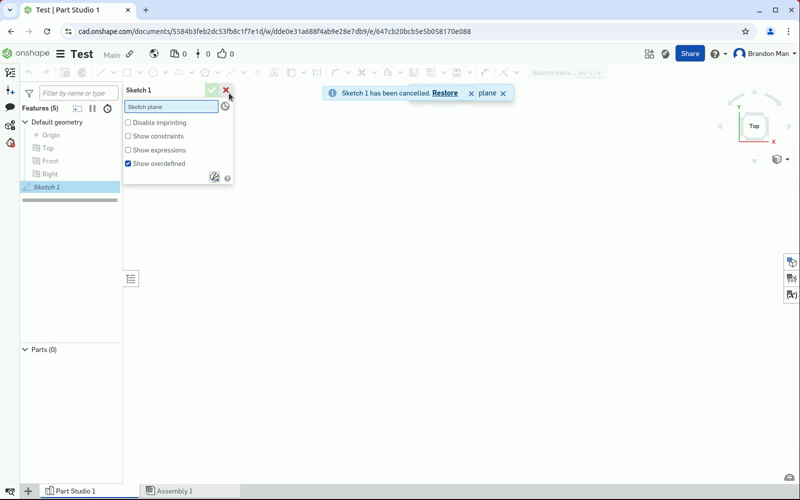
mouse_move(73, 150)
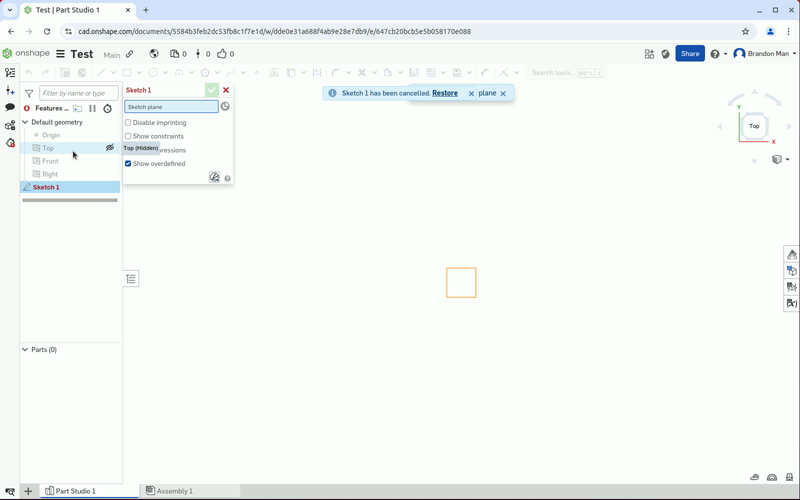
click(73, 150)
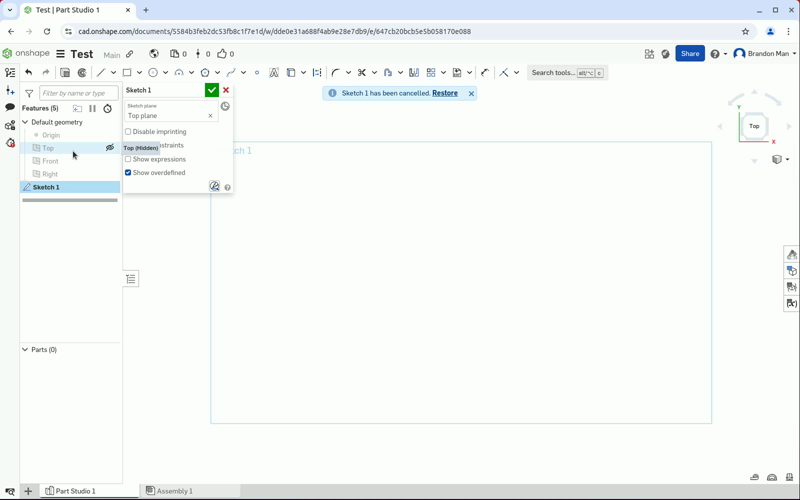
mouse_move(73, 352)
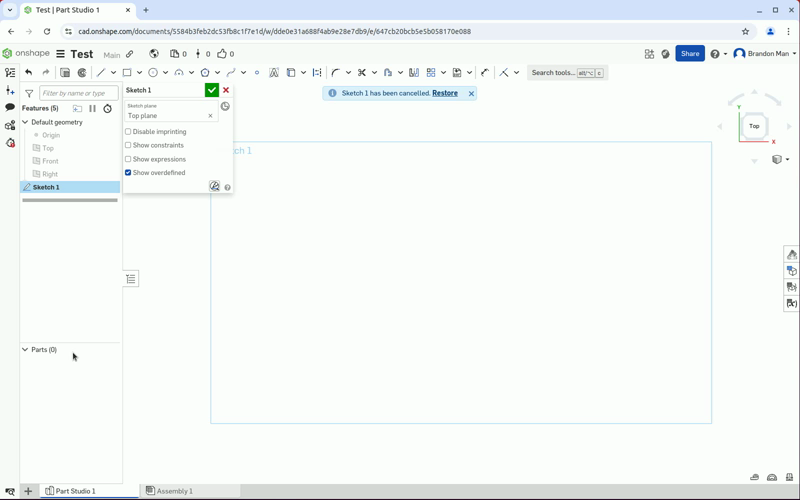
key(y)
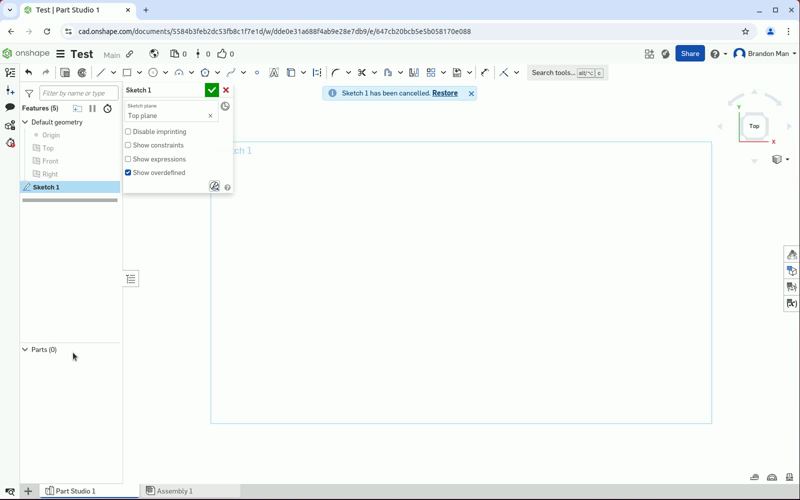
key(l)
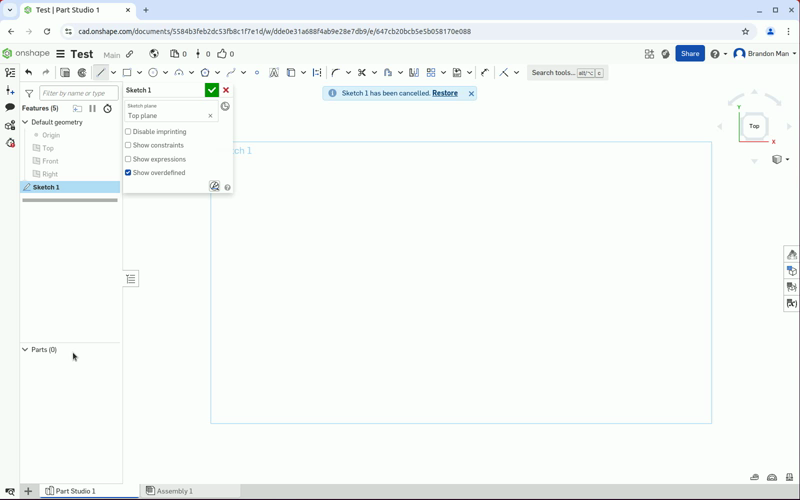
key_down(shift)
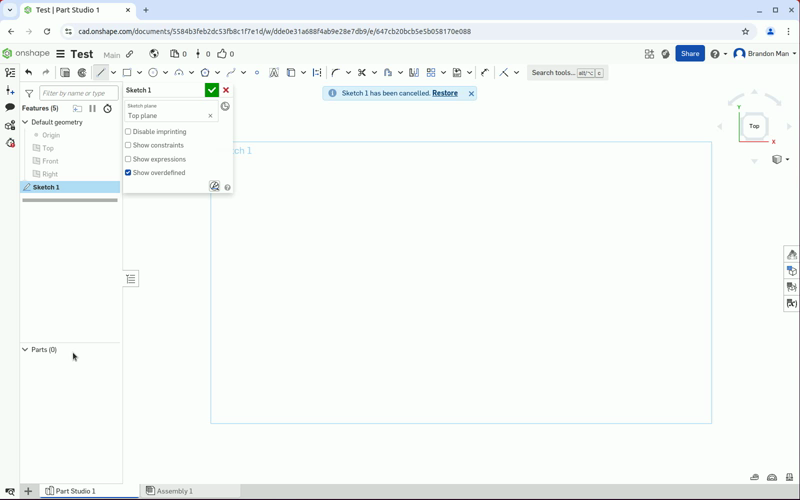
mouse_move(429, 314)
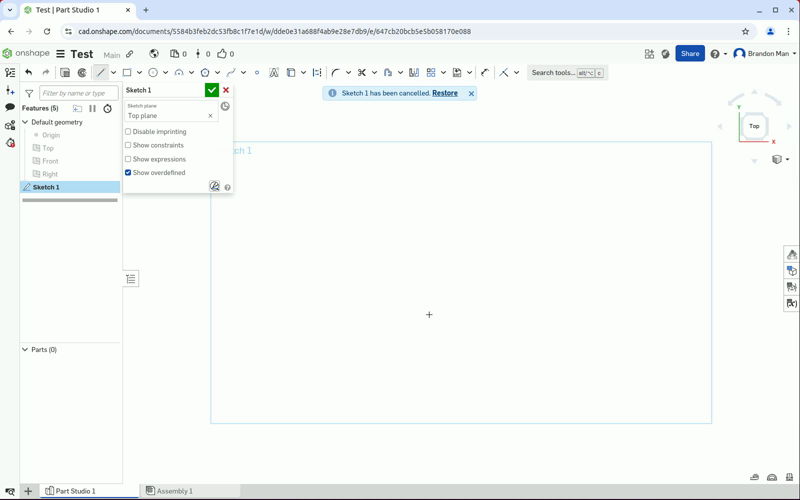
click(429, 314)
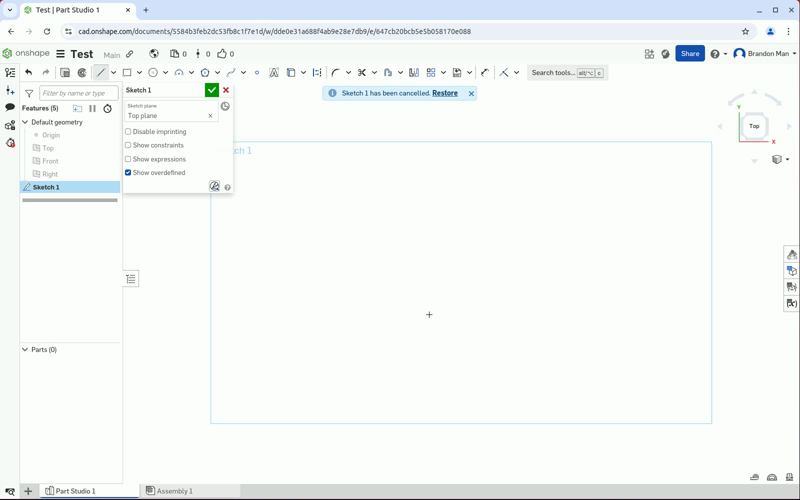
key_up(shift)
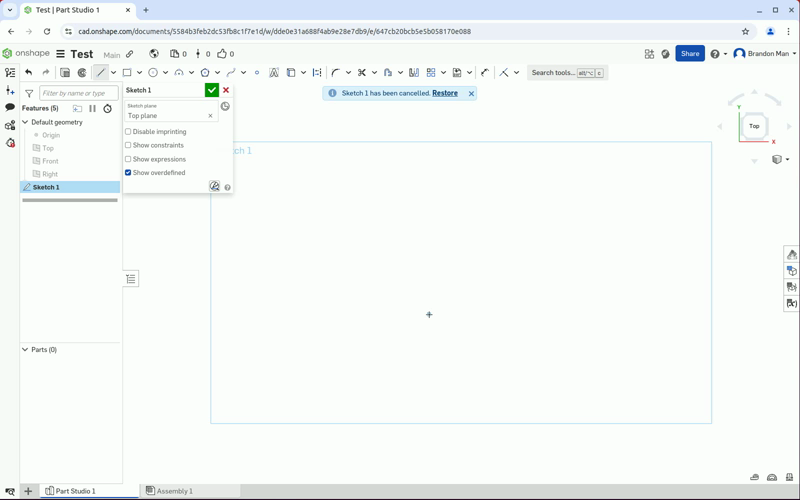
key_down(shift)
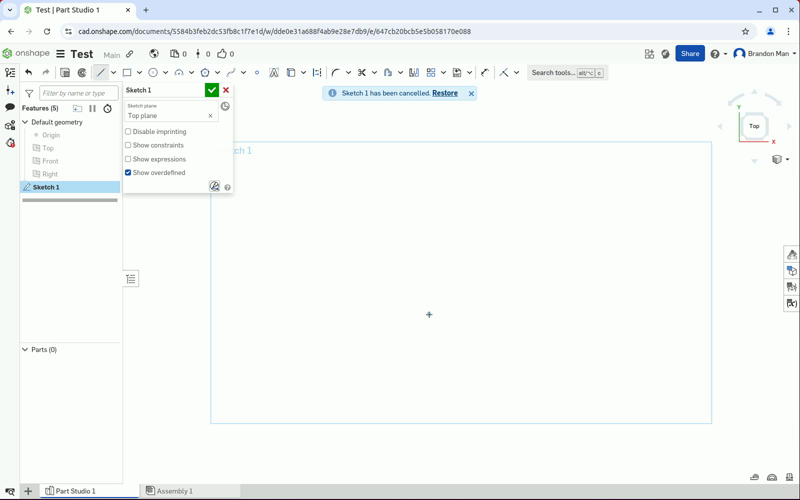
mouse_move(494, 314)
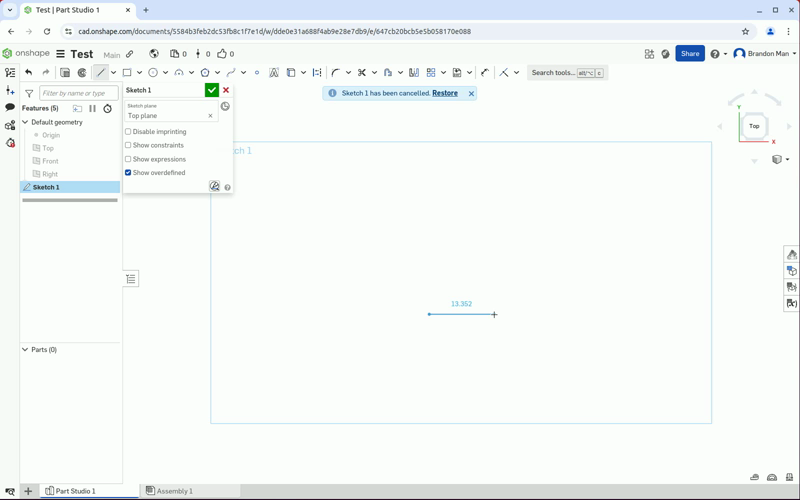
click(494, 314)
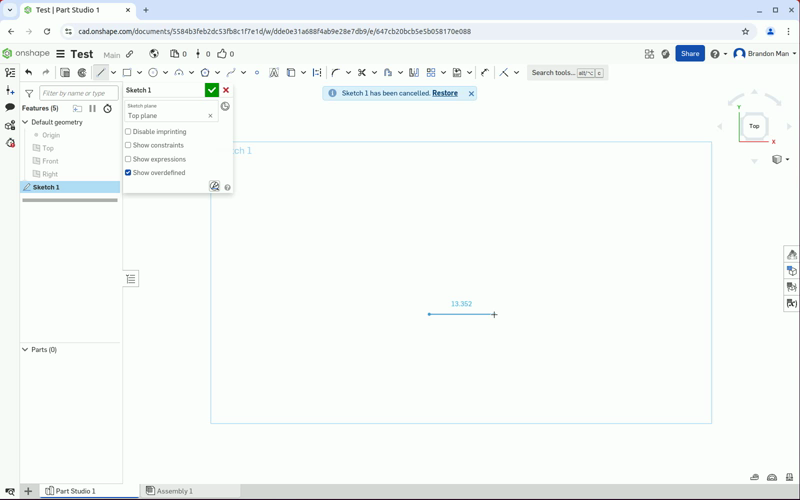
key_up(shift)
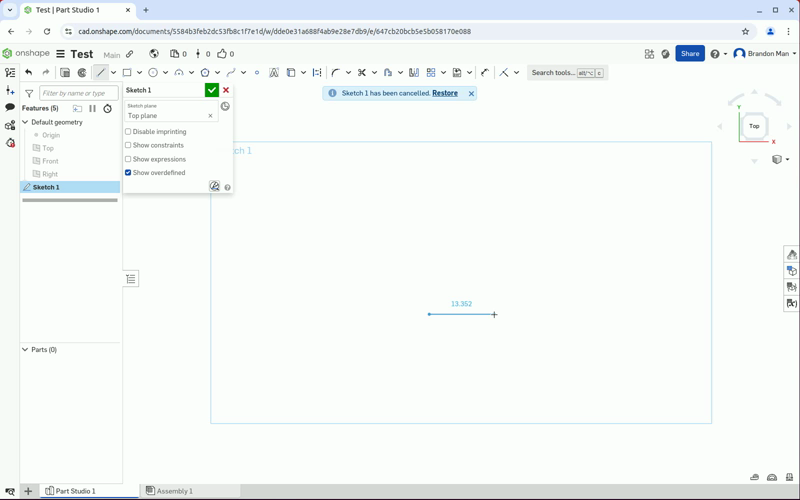
key_down(shift)
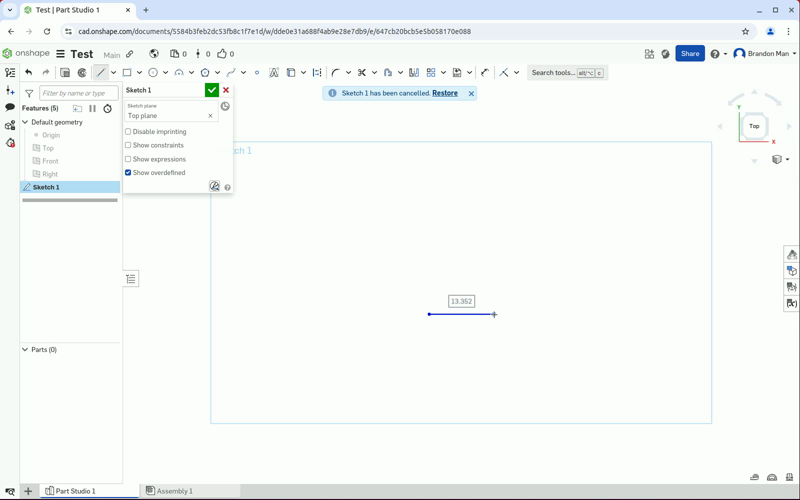
mouse_move(494, 249)
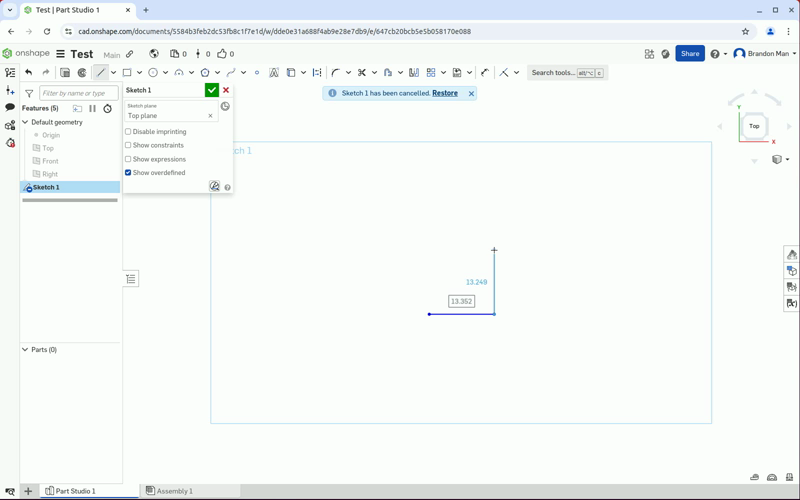
click(494, 249)
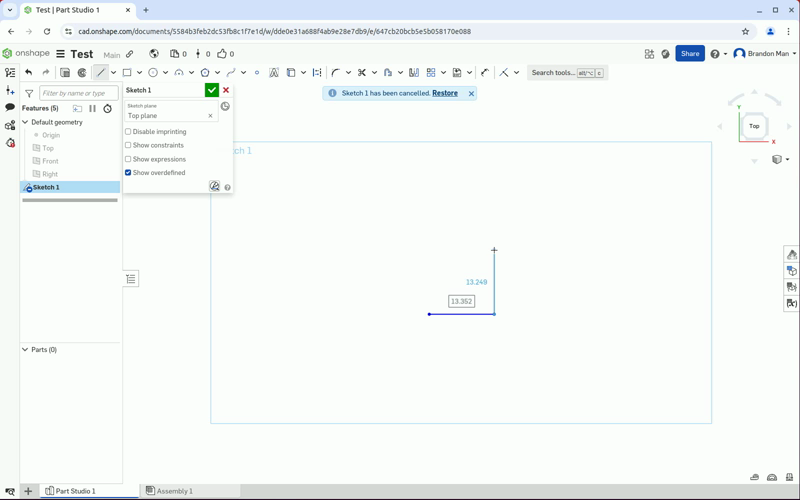
key_up(shift)
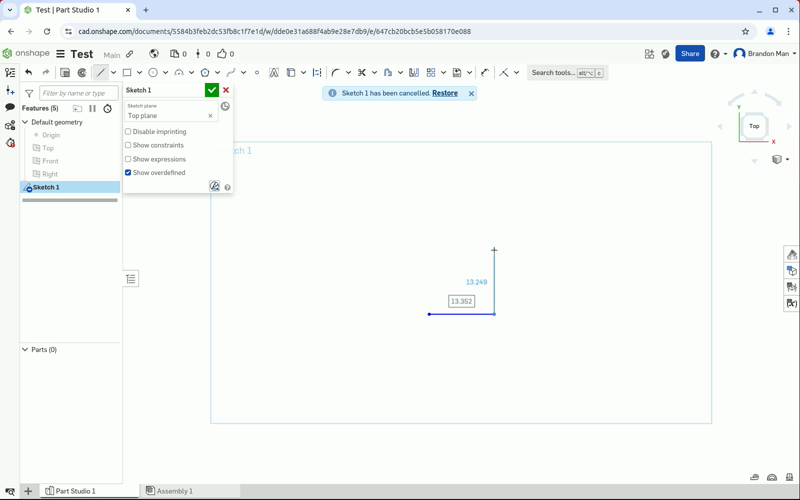
key_down(shift)
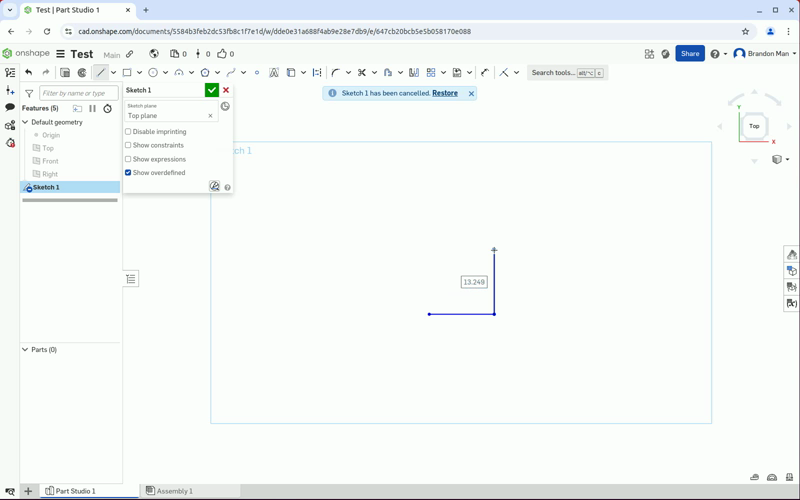
mouse_move(429, 249)
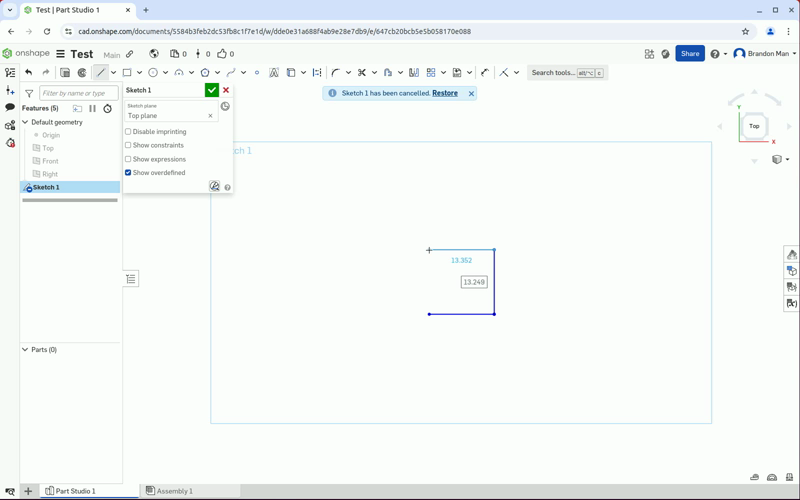
click(429, 249)
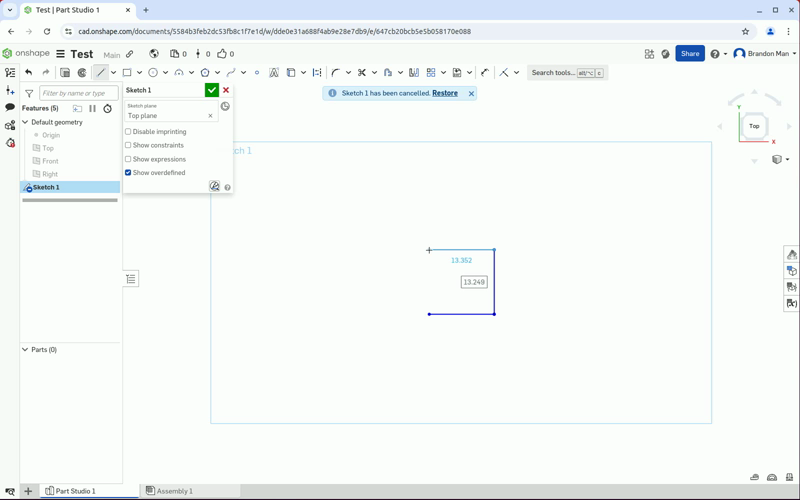
key_up(shift)
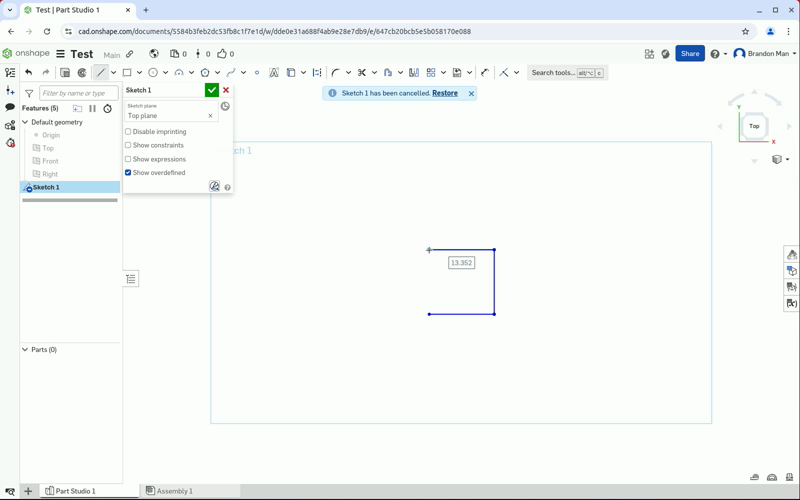
key_down(shift)
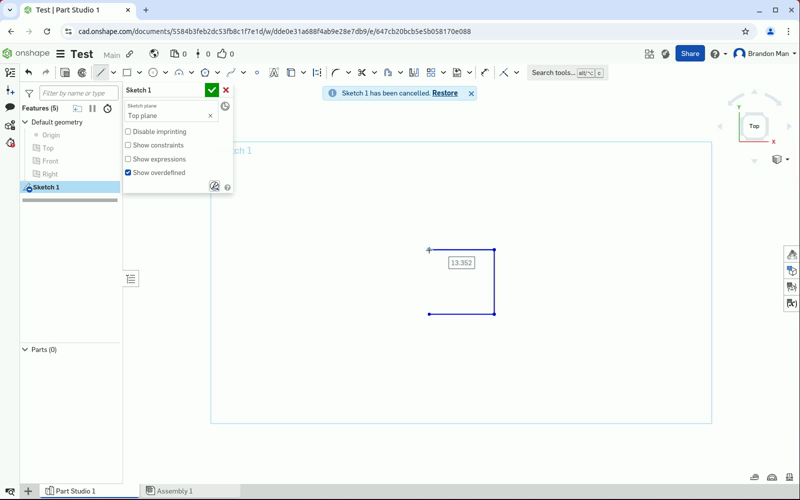
mouse_move(429, 314)
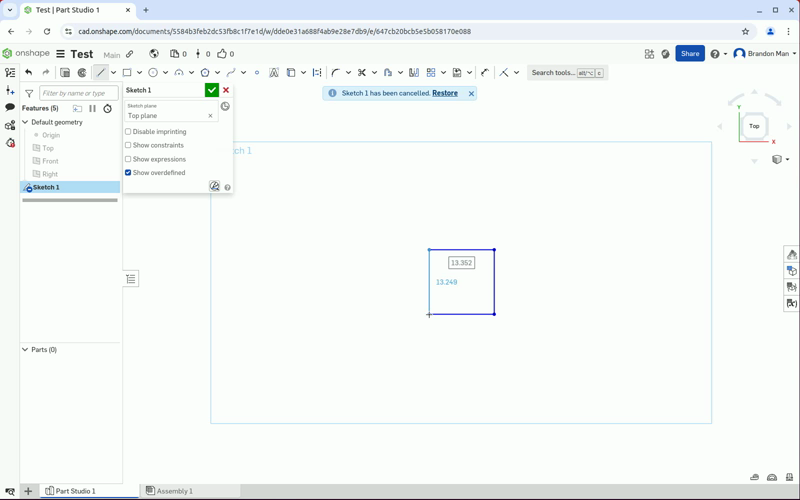
key_up(shift)
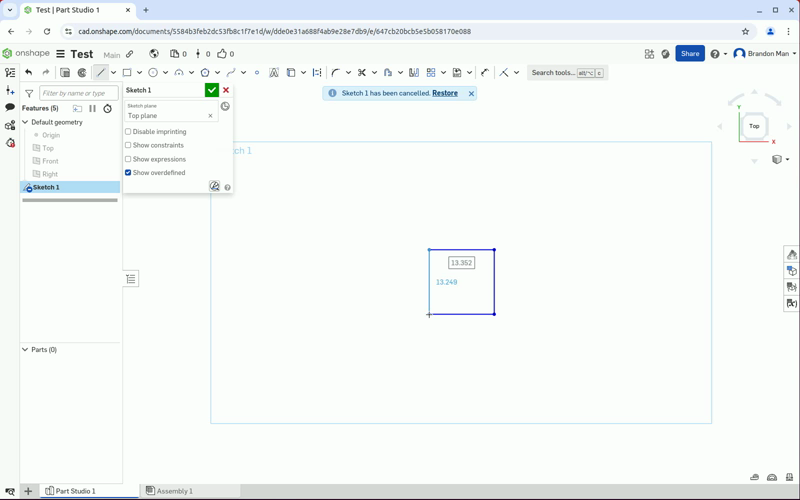
click(429, 314)
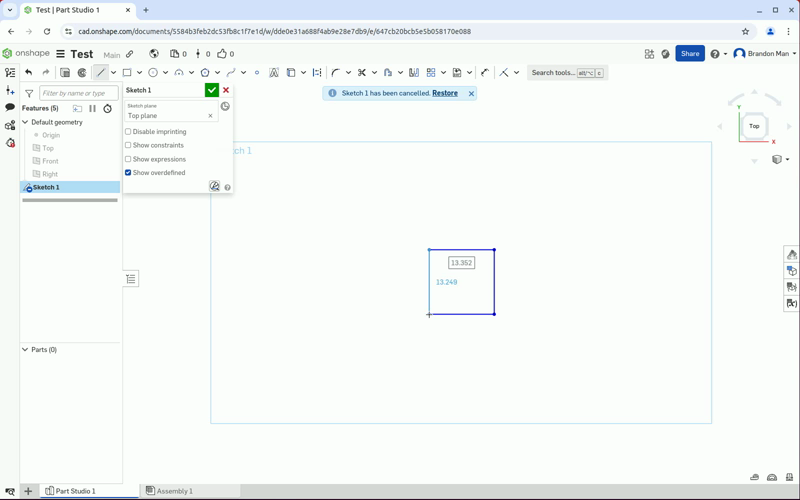
key(esc)
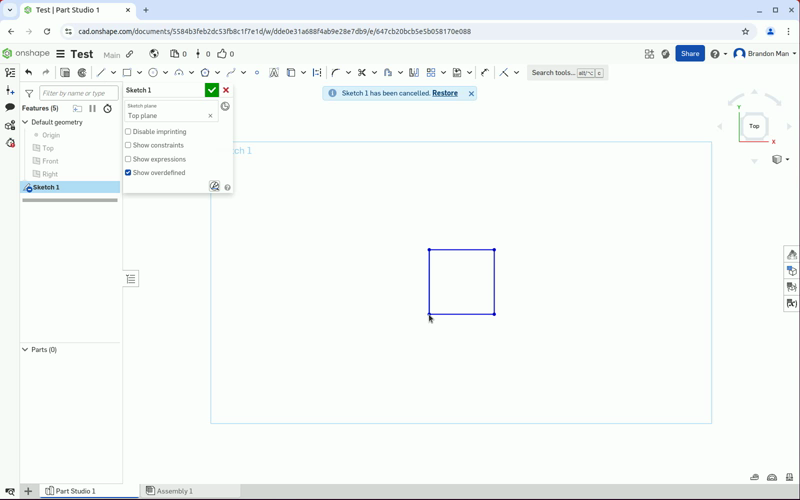
mouse_move(472, 265)
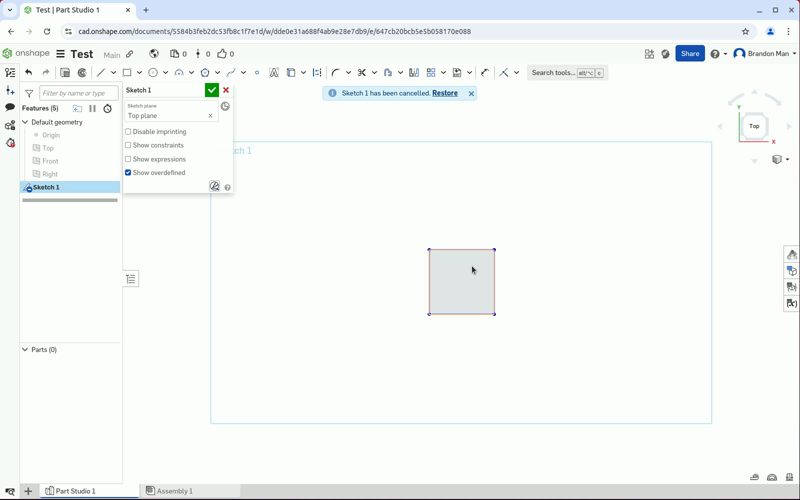
click(472, 265)
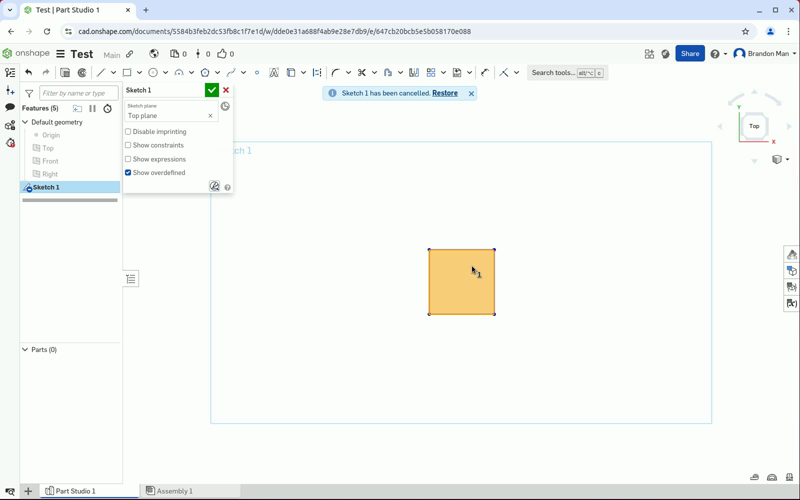
mouse_move(73, 352)
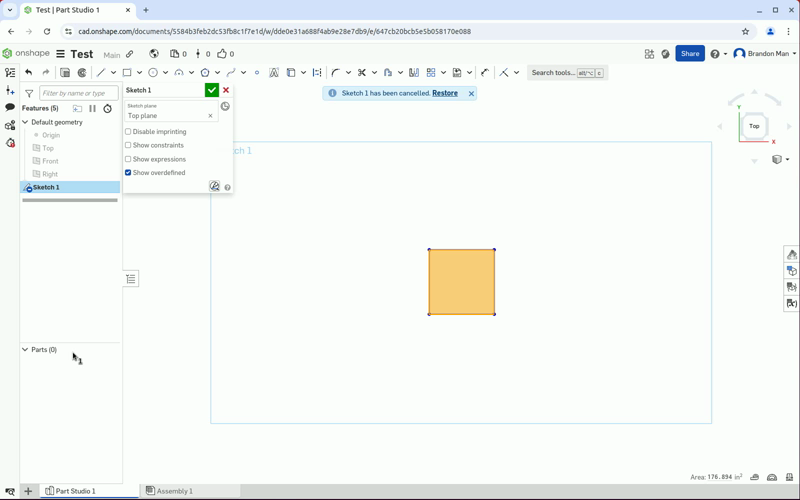
key(shift+y)
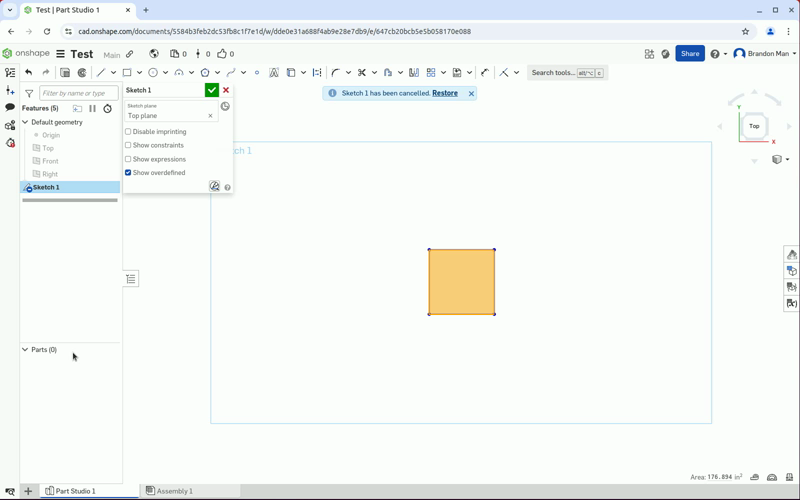
key(shift+e)
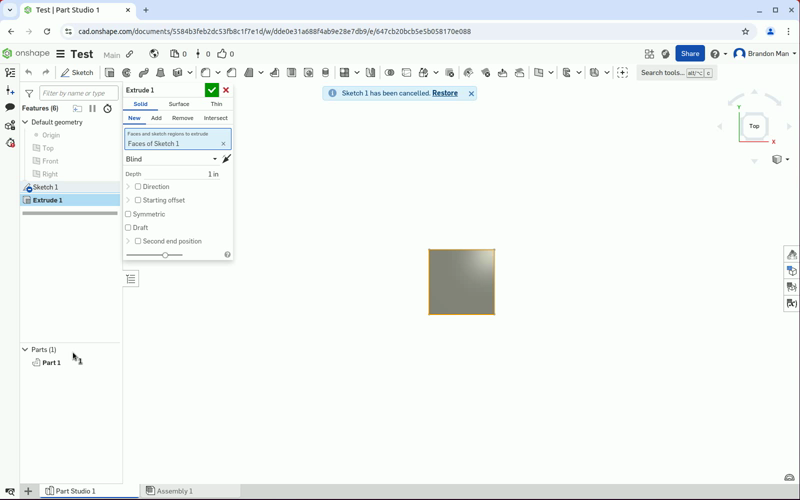
mouse_move(143, 106)
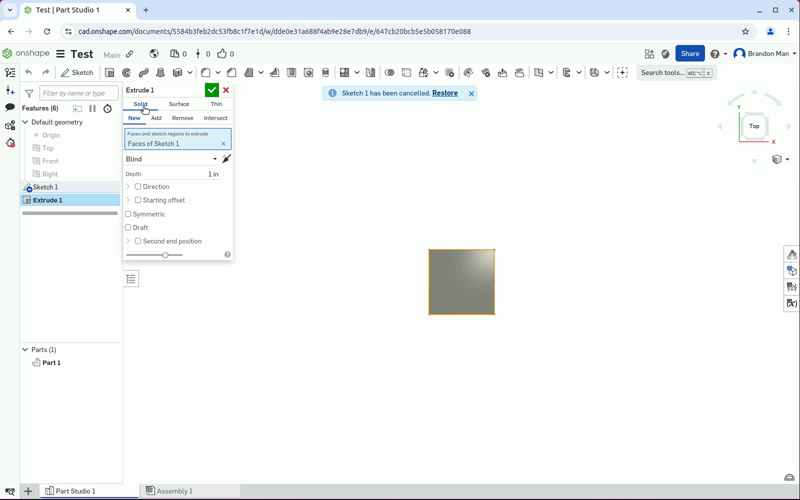
click(143, 106)
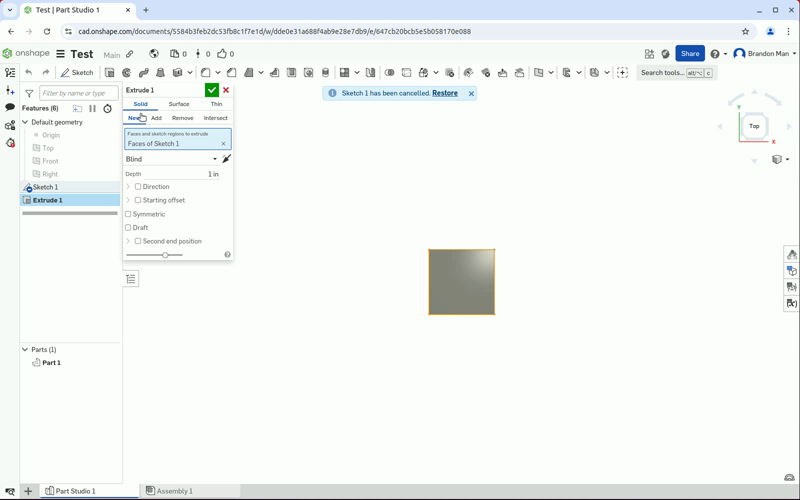
mouse_move(137, 120)
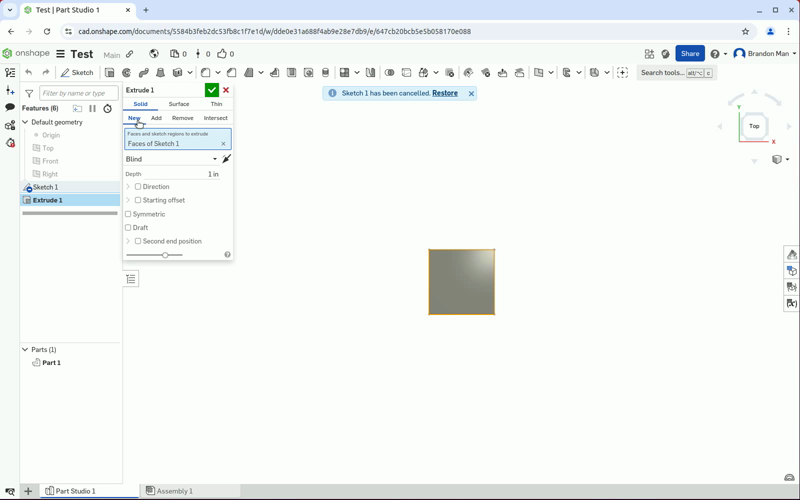
click(137, 120)
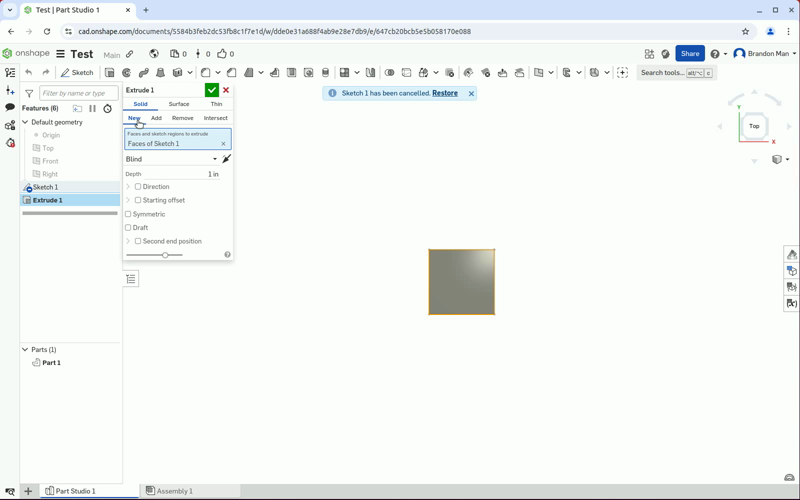
key(tab, 4)
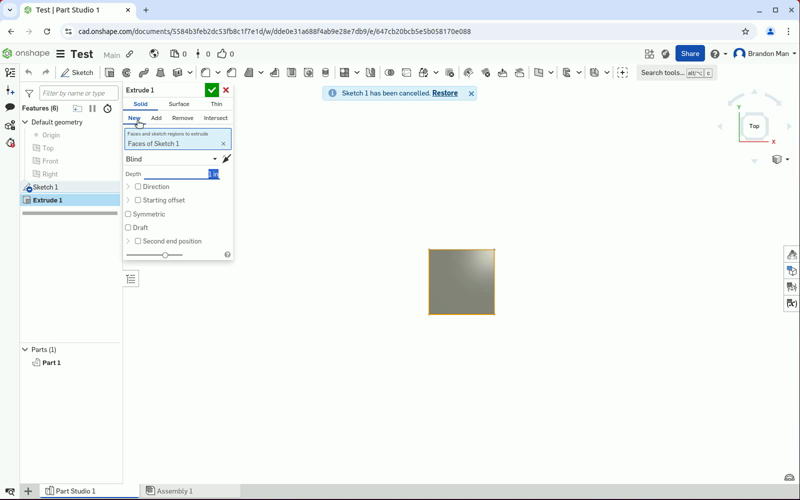
text(6.499)
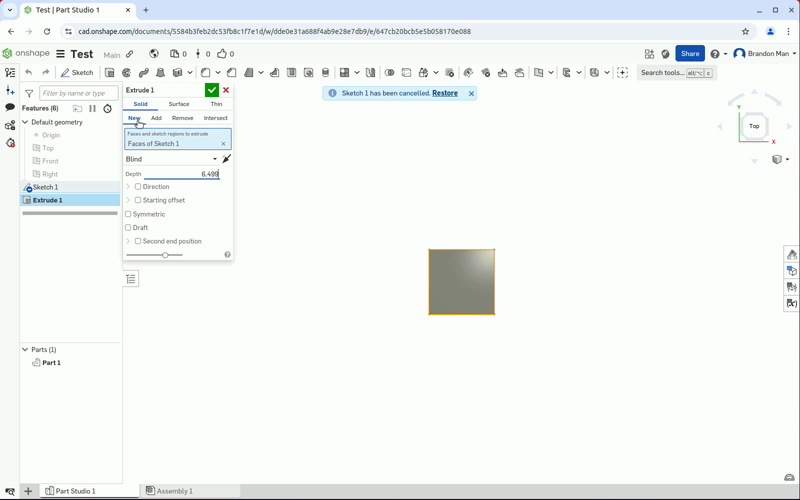
key(enter)
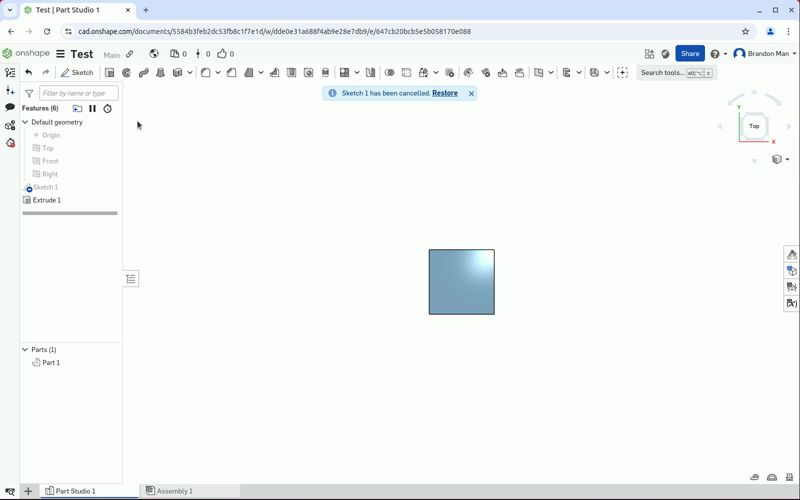
key(shift+h)
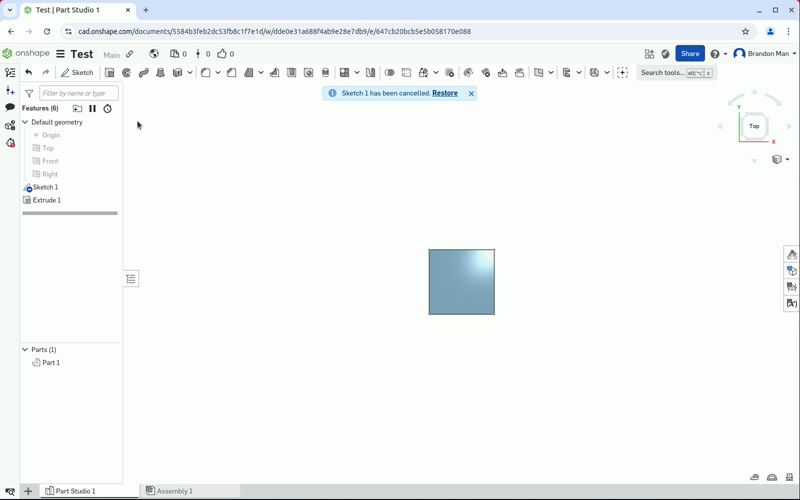
key(shift+h)
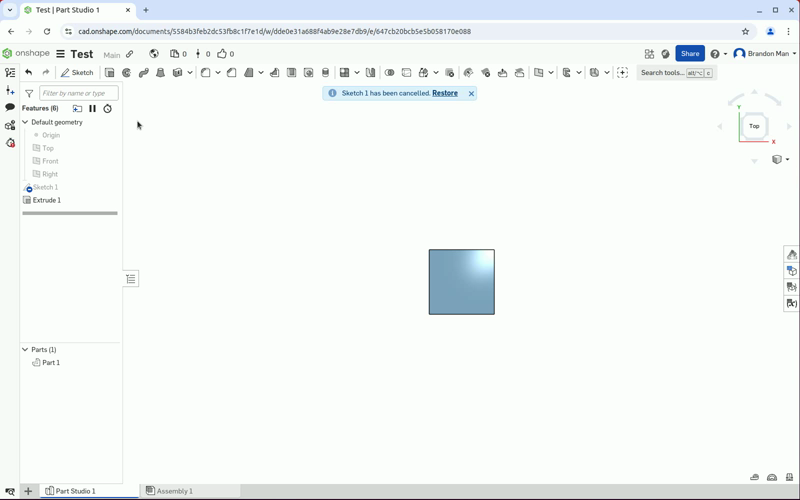
mouse_move(73, 189)
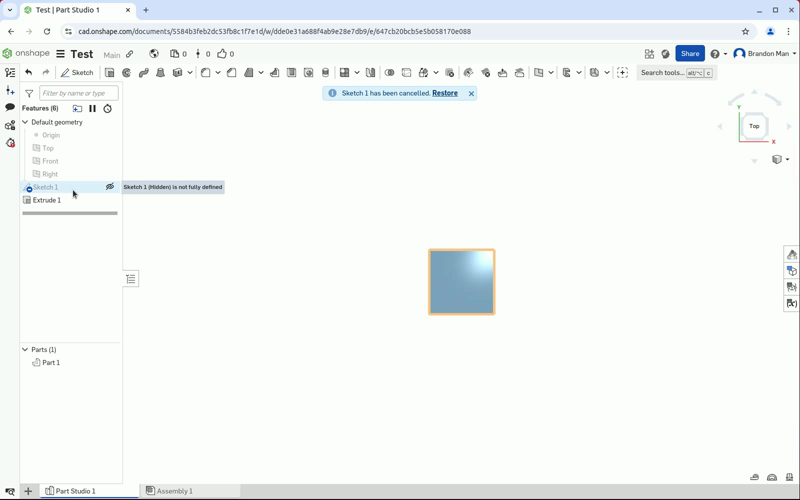
click(73, 189)
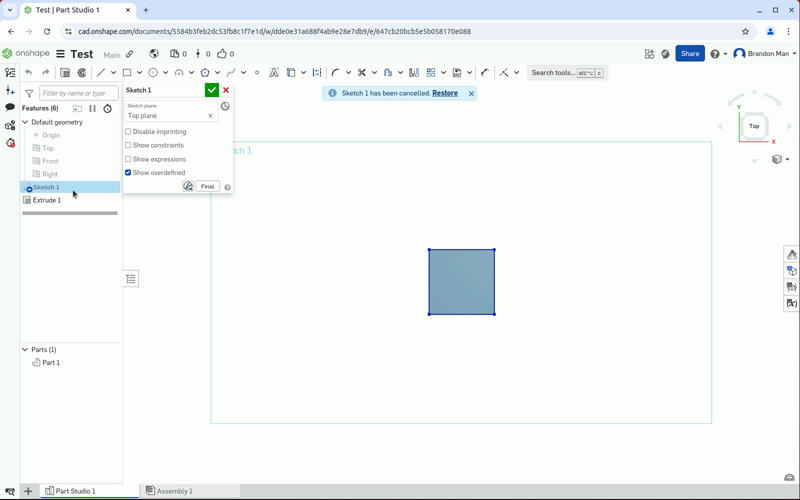
mouse_move(229, 92)
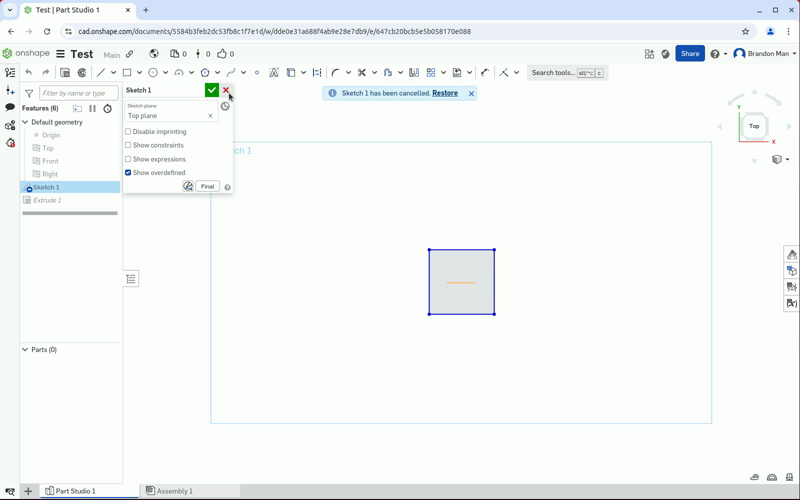
click(229, 92)
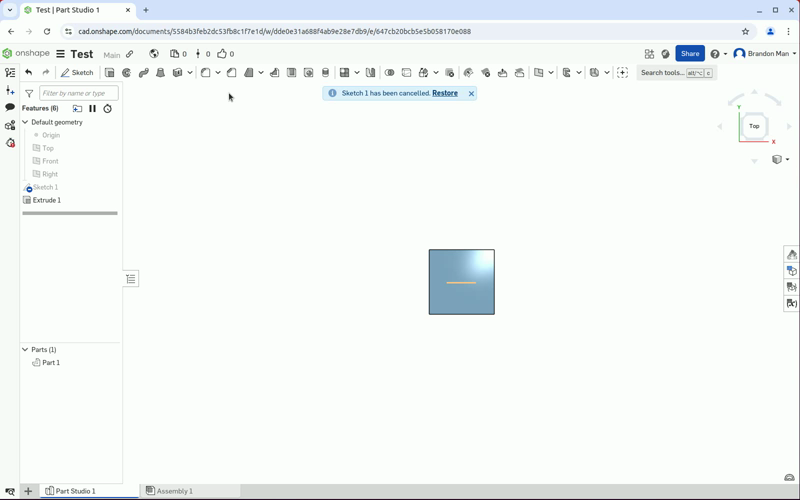
mouse_move(541, 75)
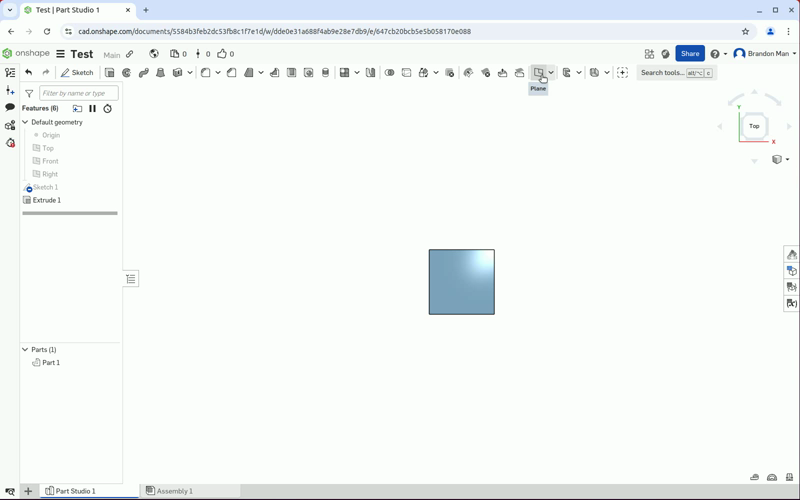
click(541, 75)
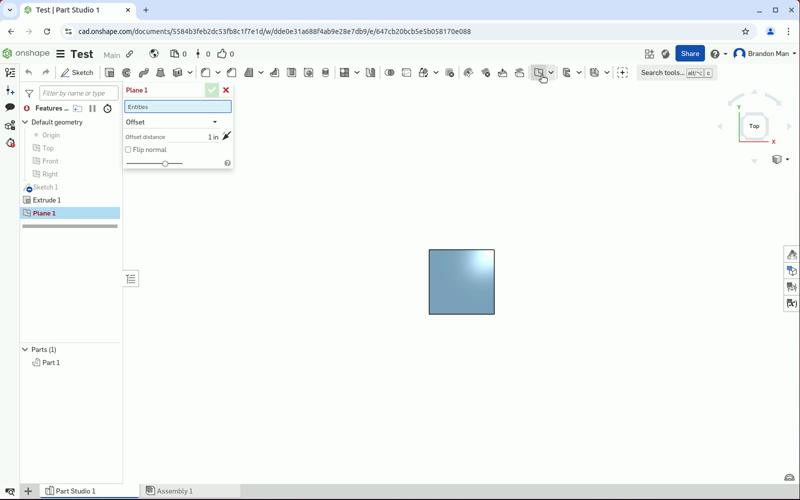
mouse_move(73, 150)
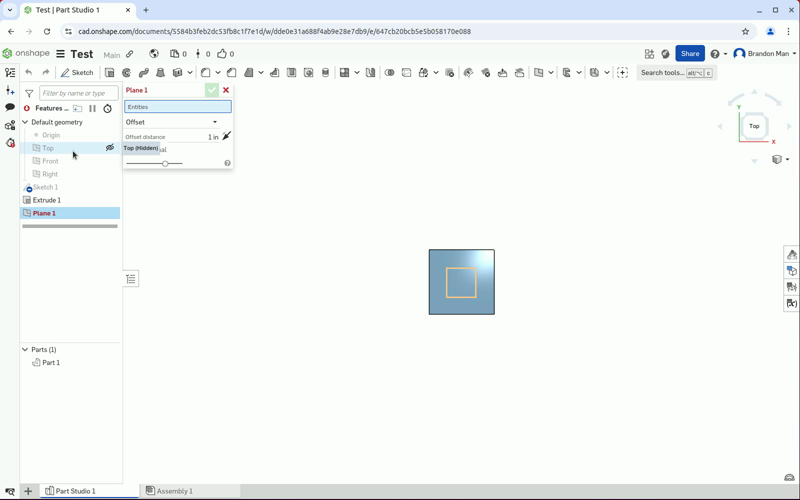
click(73, 150)
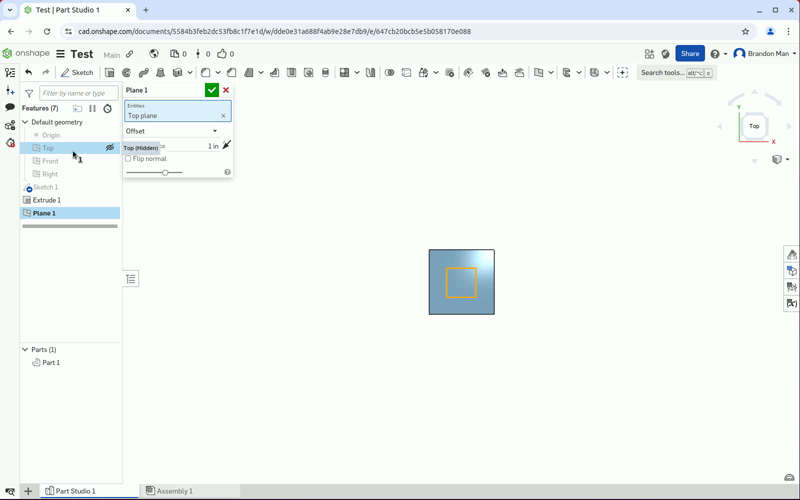
key(tab, 2)
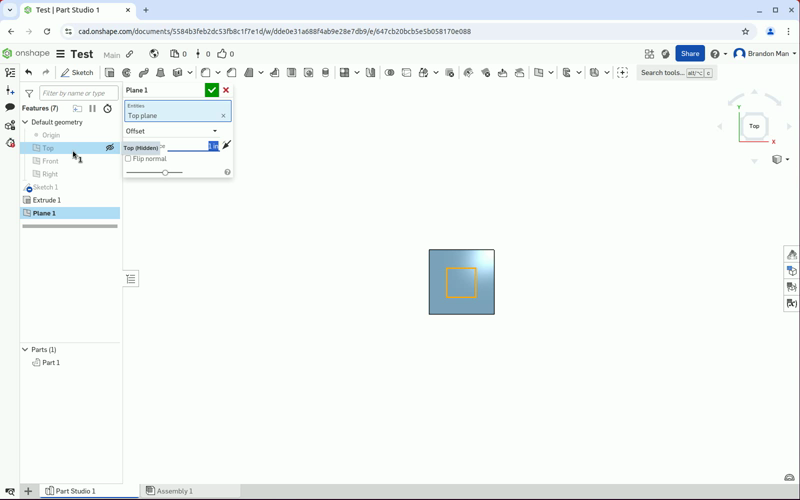
text(6.501)
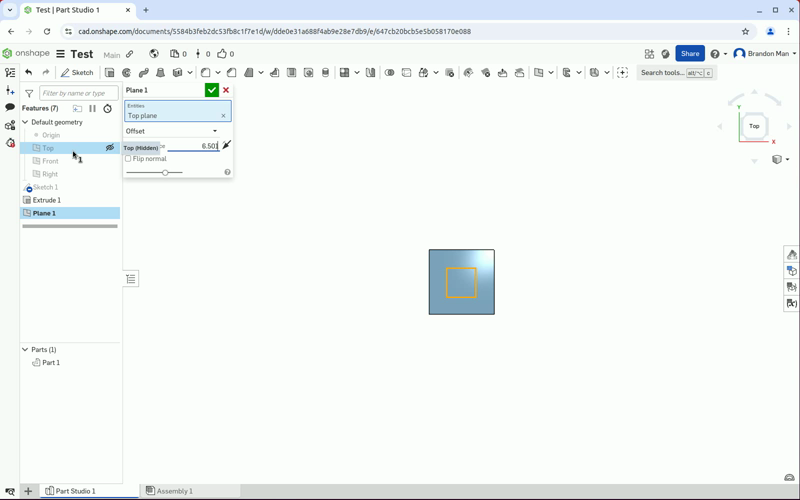
key(enter, 2)
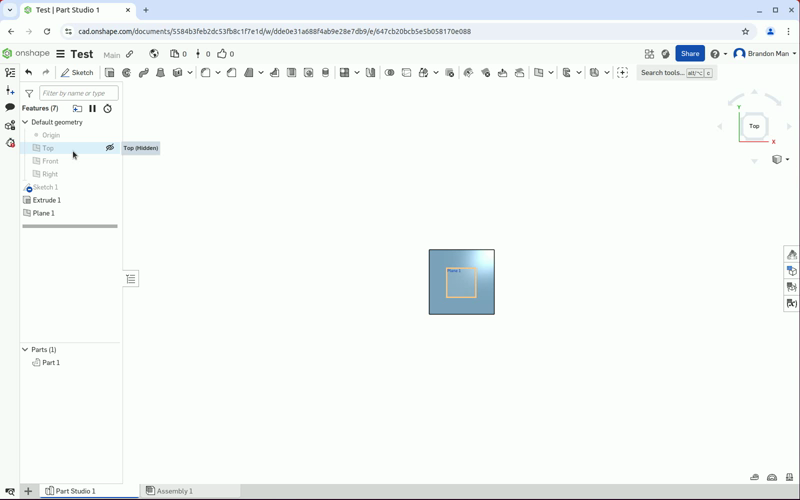
key(shift+s)
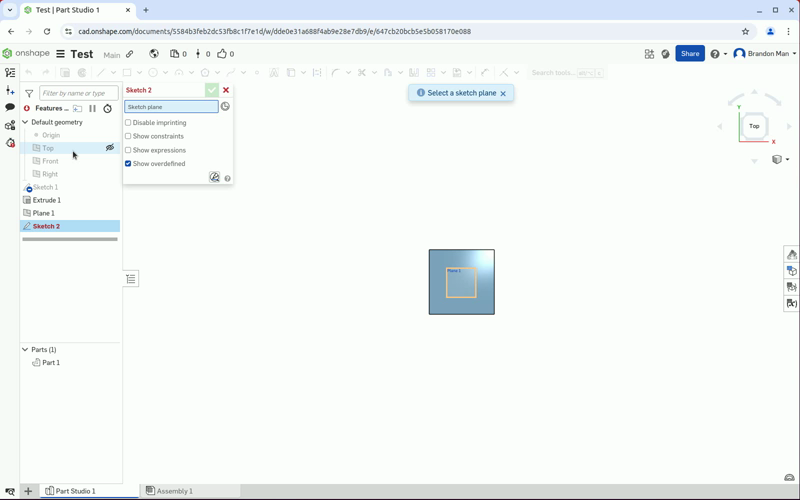
mouse_move(73, 215)
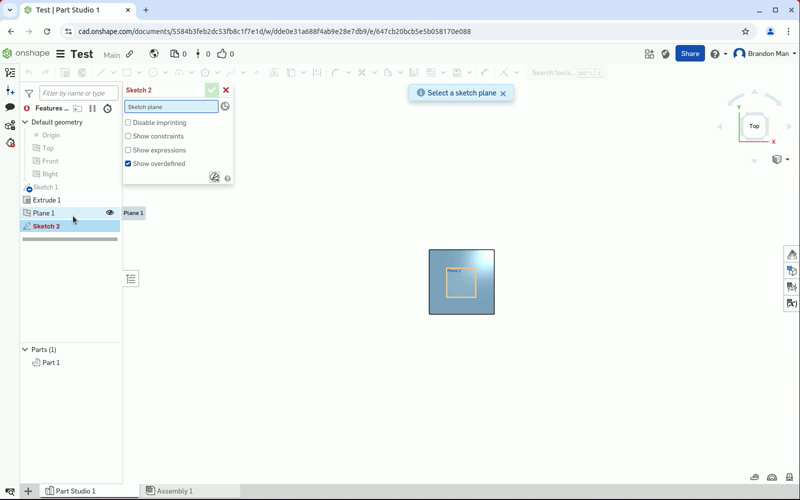
click(73, 215)
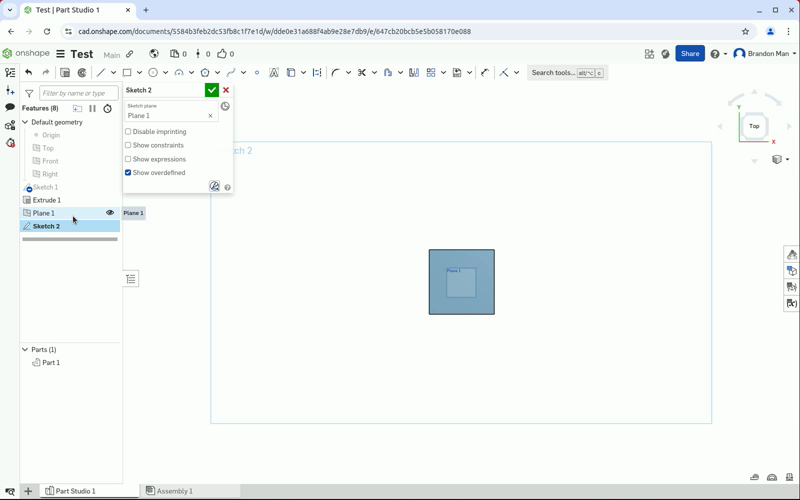
mouse_move(73, 352)
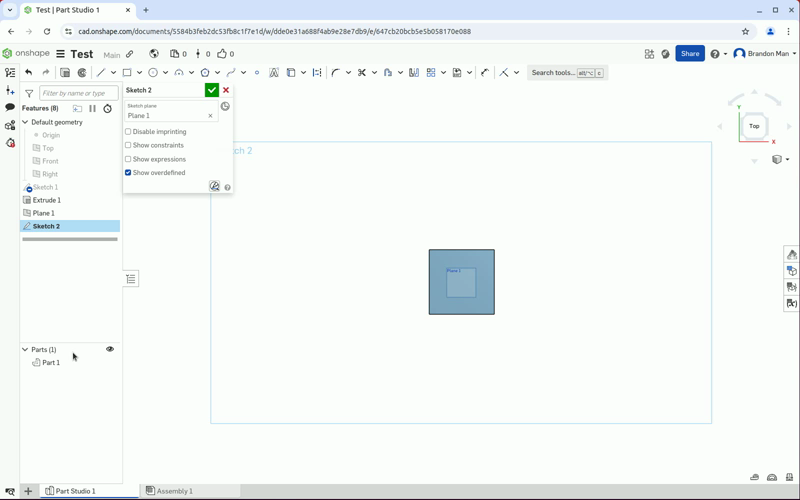
key(y)
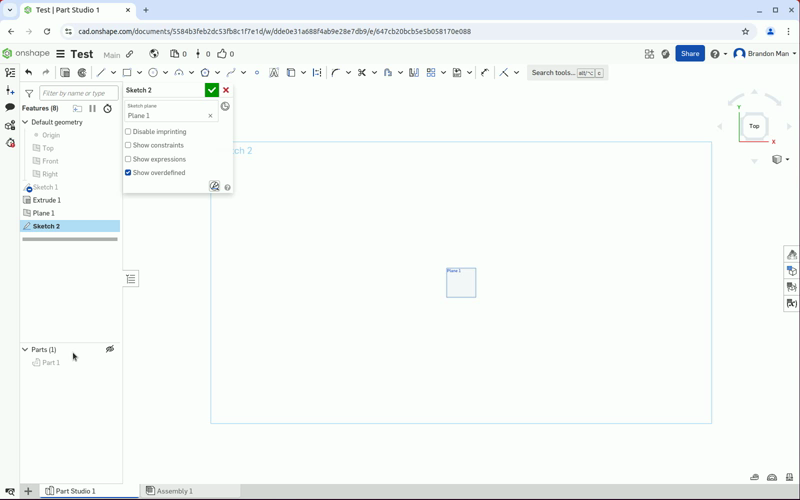
key(c)
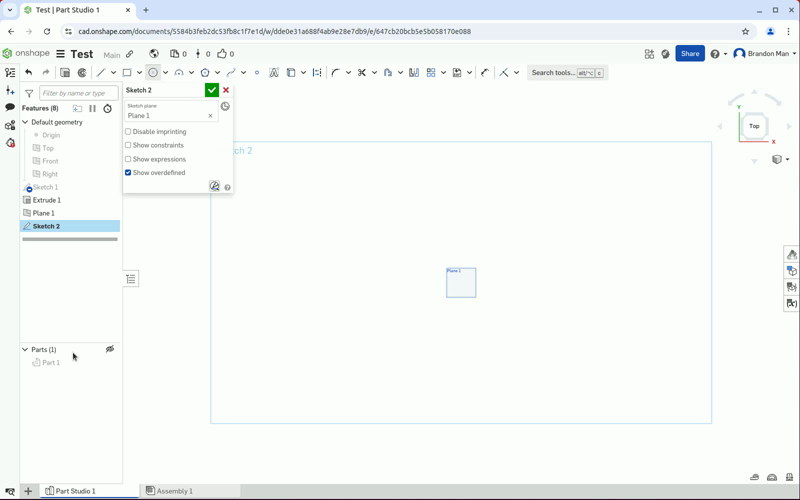
key_down(shift)
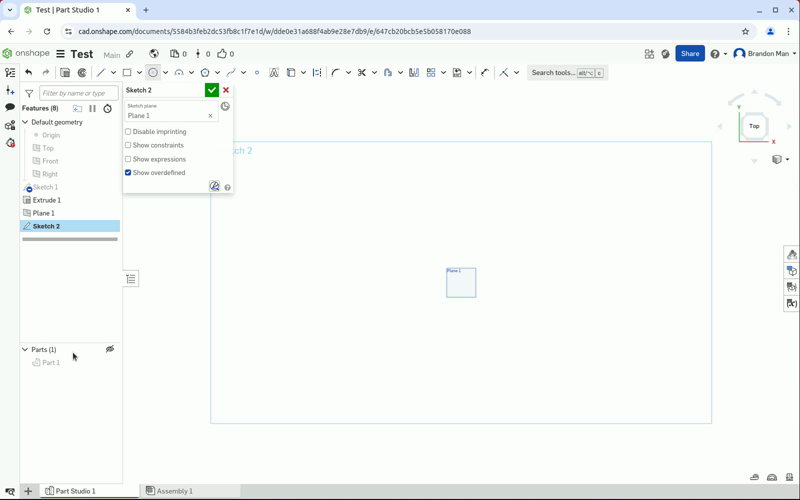
mouse_move(460, 282)
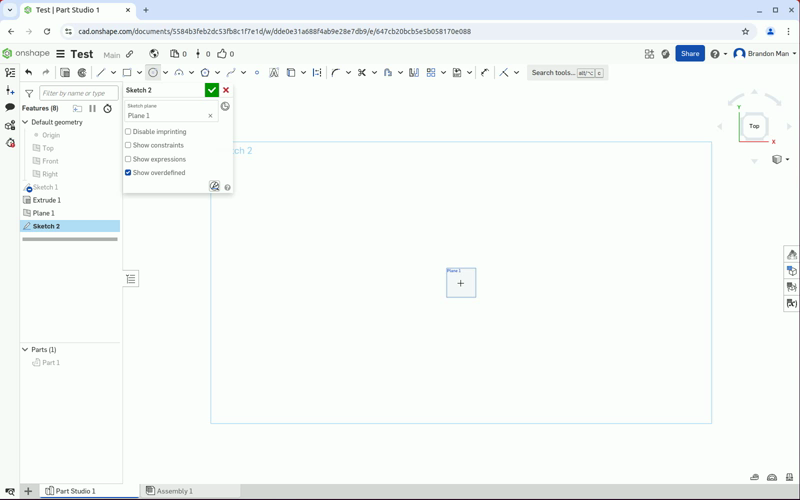
click(460, 282)
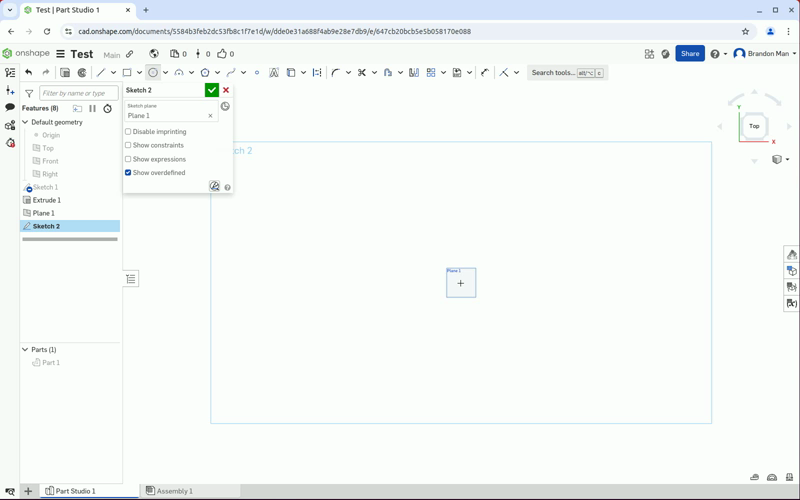
key_up(shift)
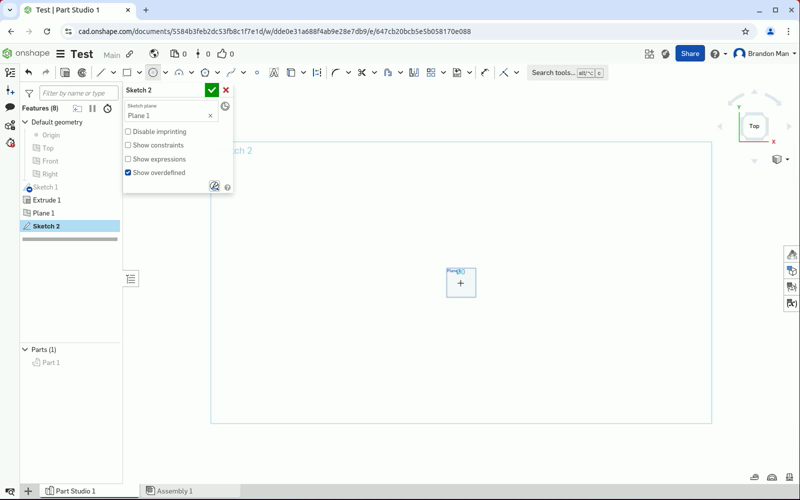
mouse_move(477, 282)
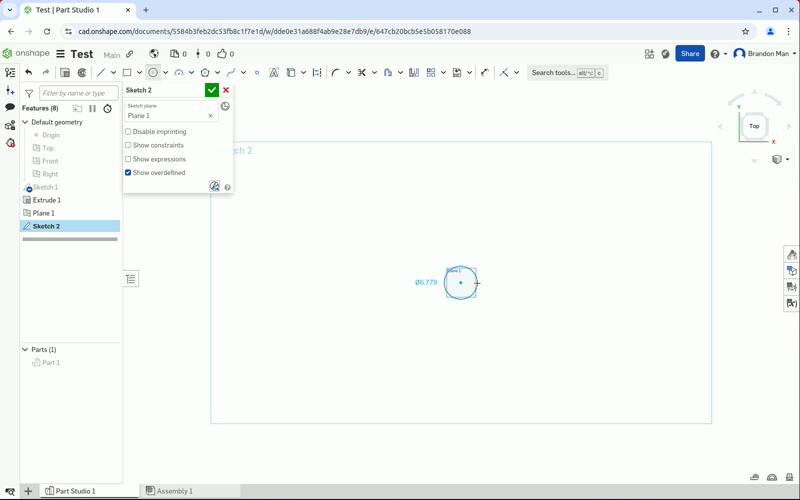
click(477, 282)
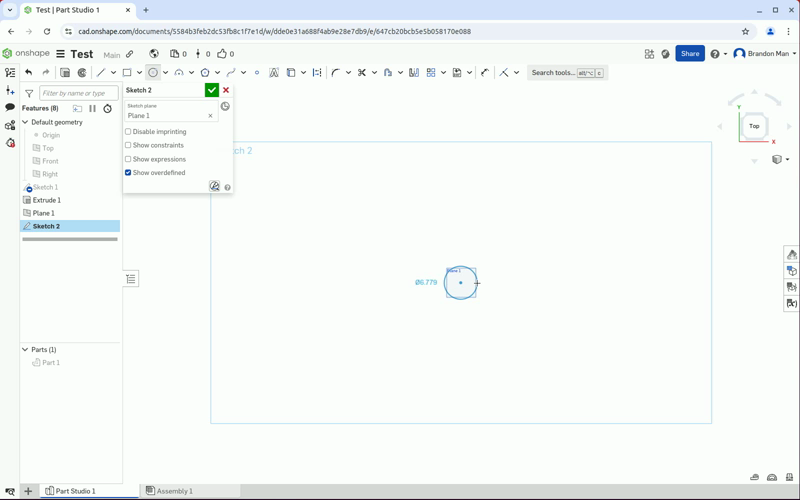
key(esc)
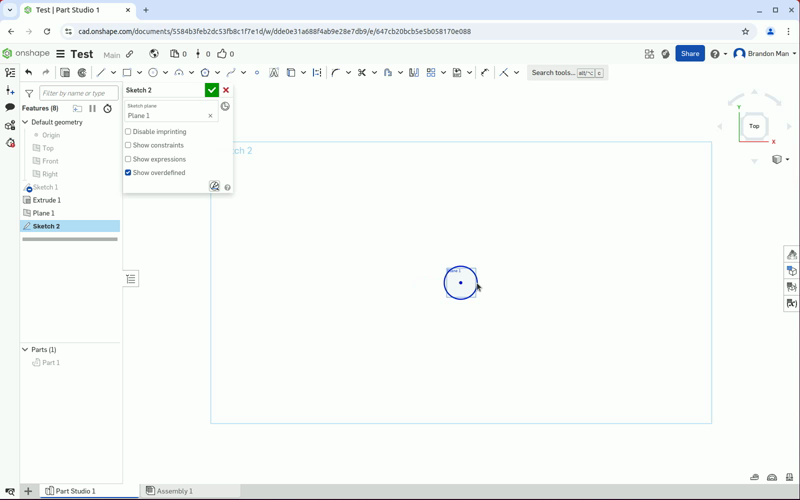
mouse_move(467, 285)
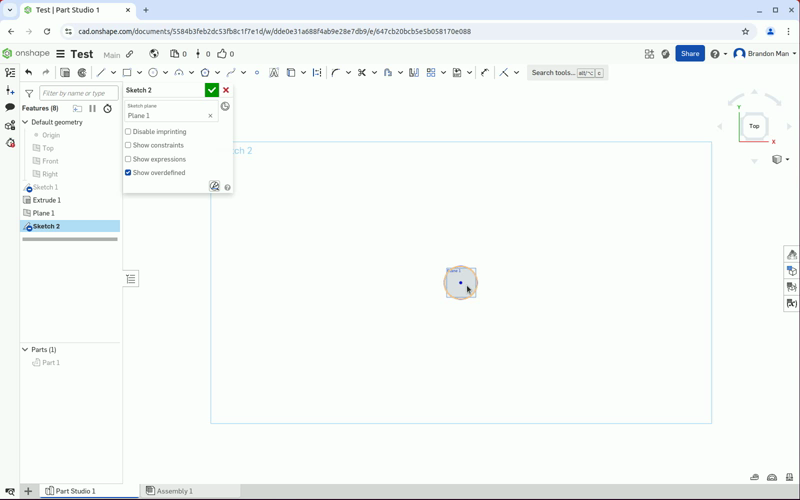
scroll(6)
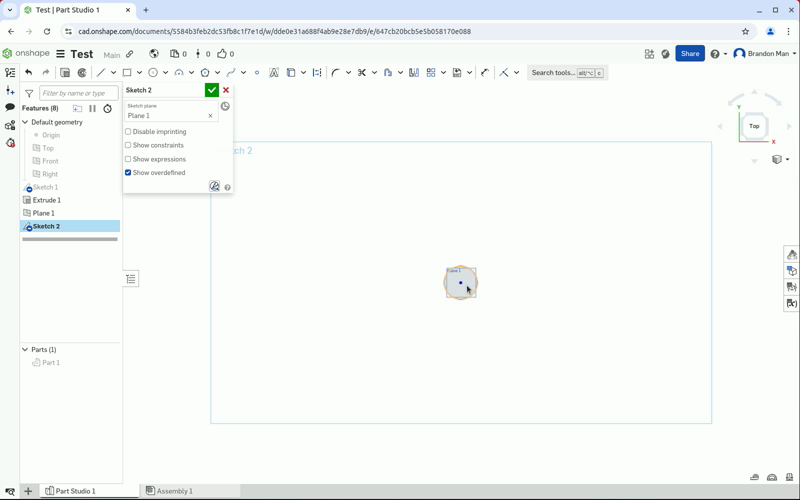
scroll(6)
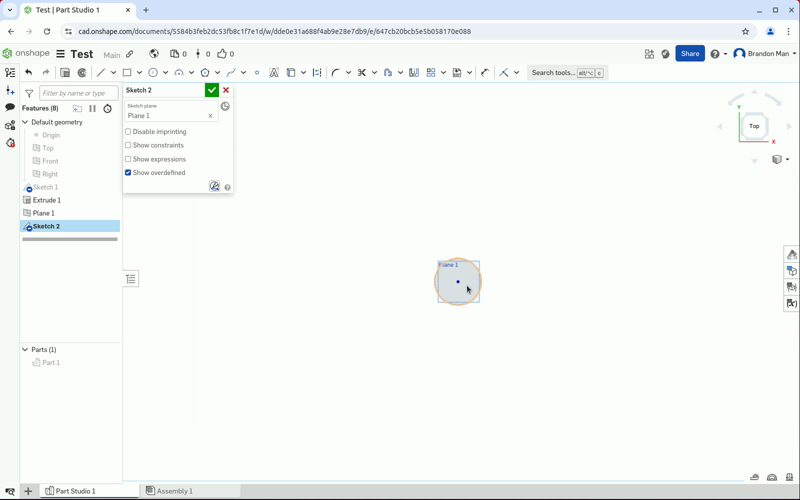
scroll(6)
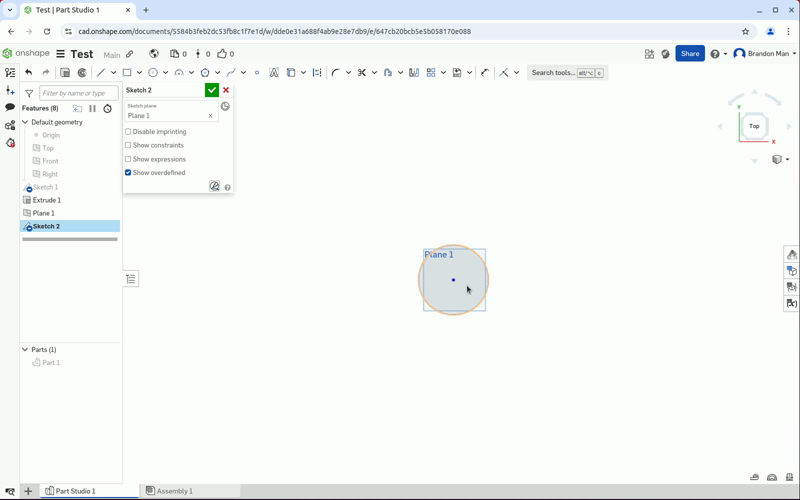
scroll(6)
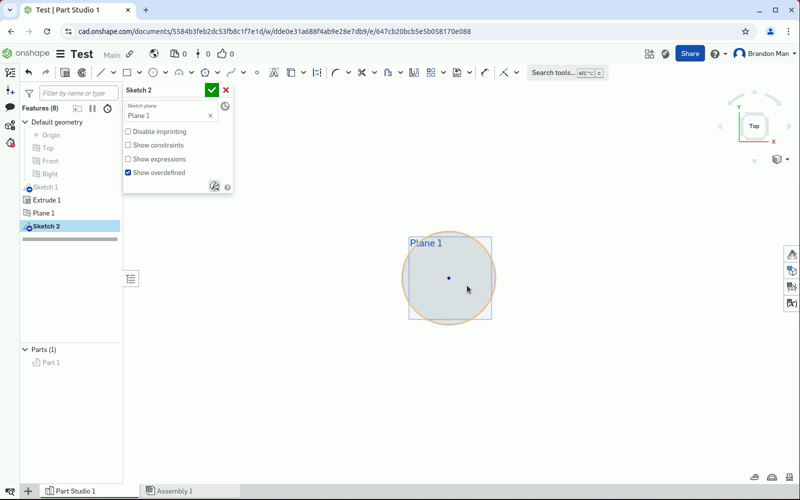
scroll(6)
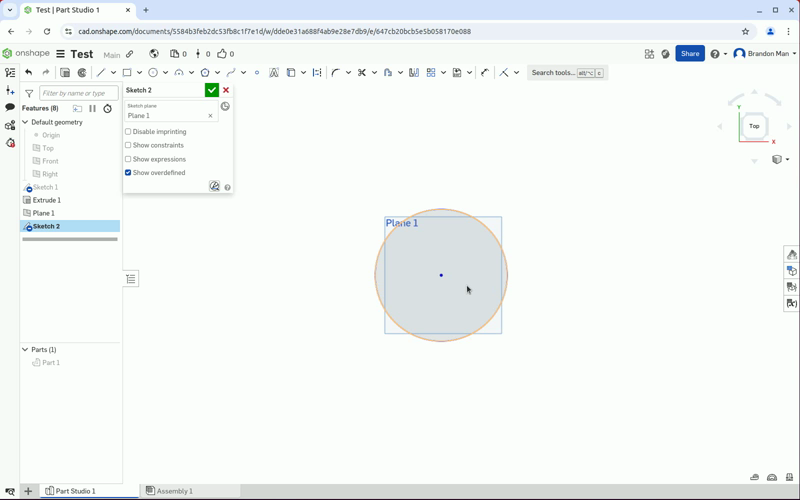
scroll(6)
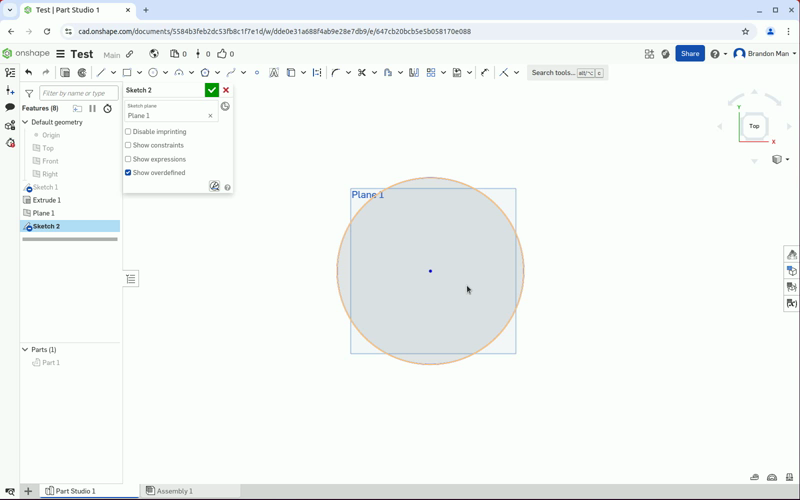
scroll(6)
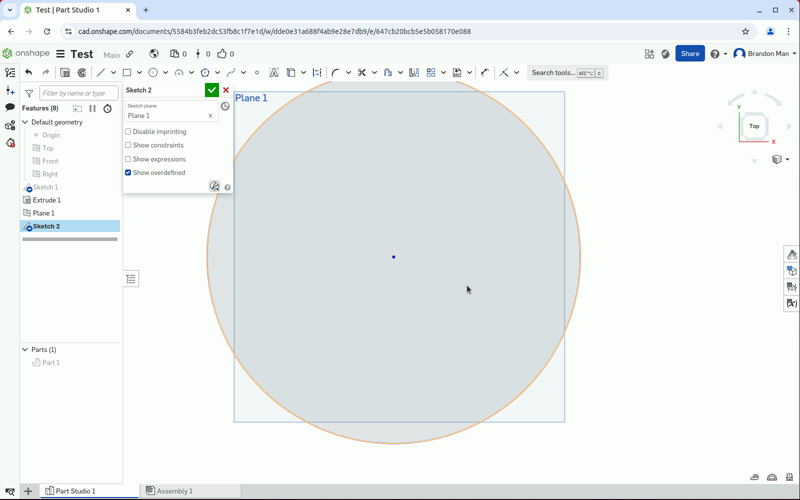
click(467, 285)
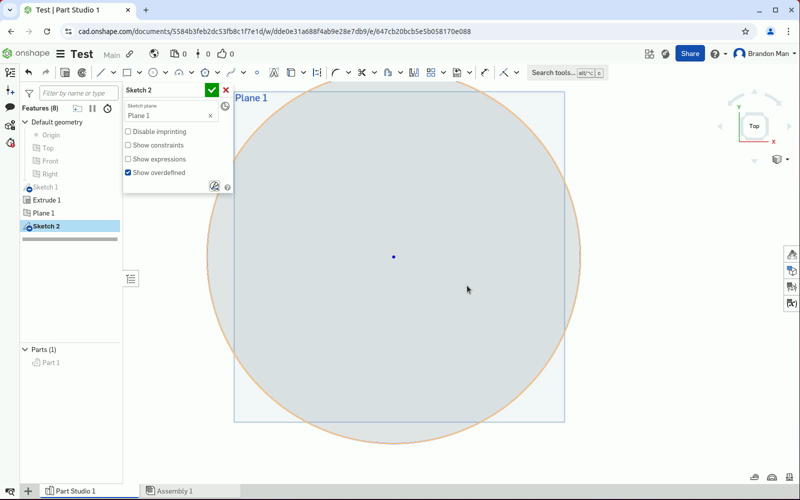
scroll(-6)
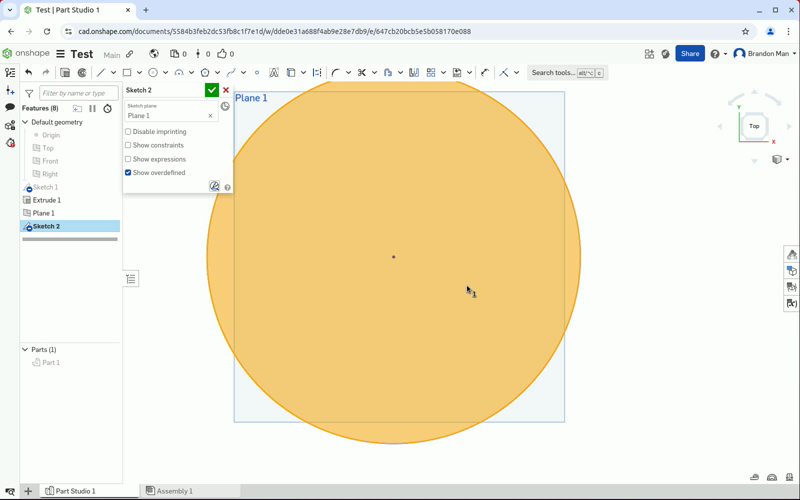
scroll(-6)
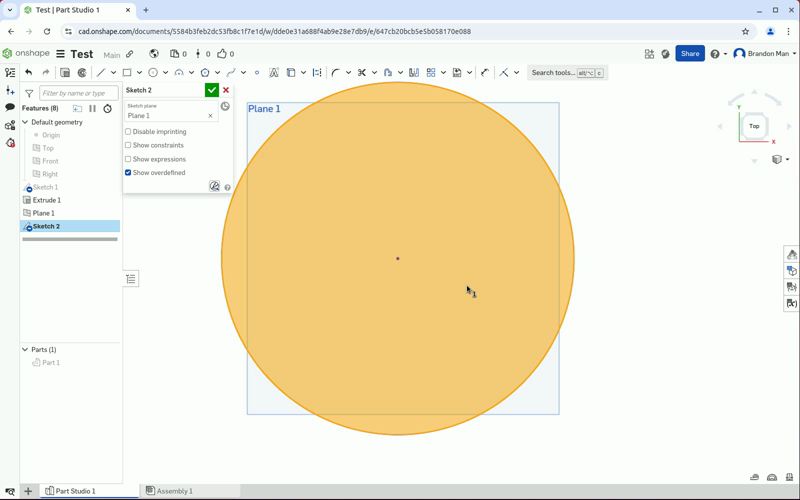
scroll(-6)
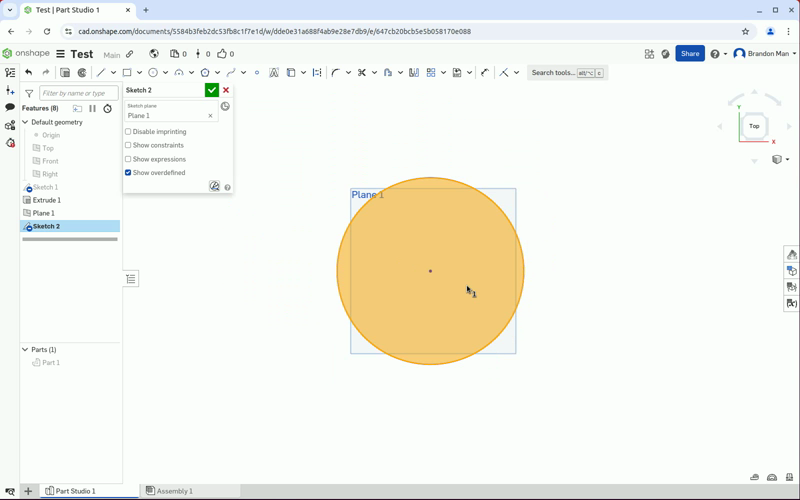
scroll(-6)
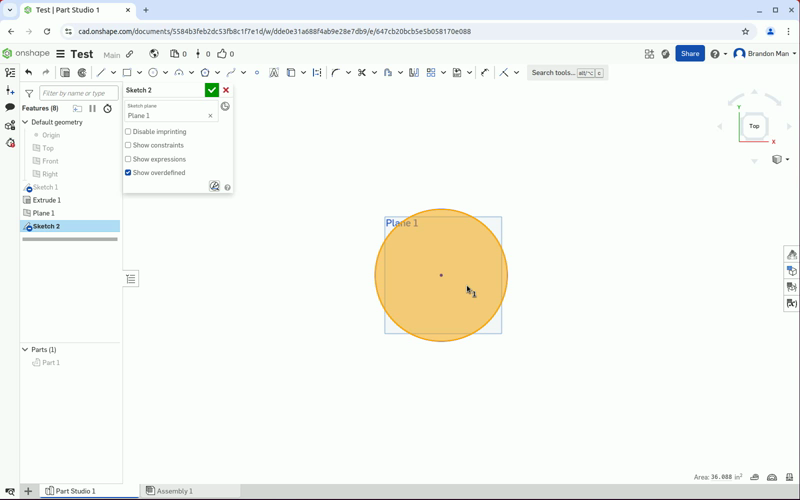
scroll(-6)
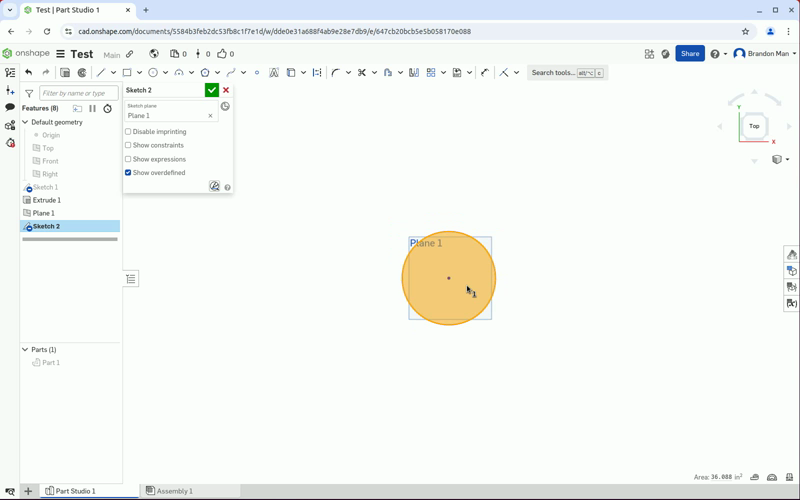
scroll(-6)
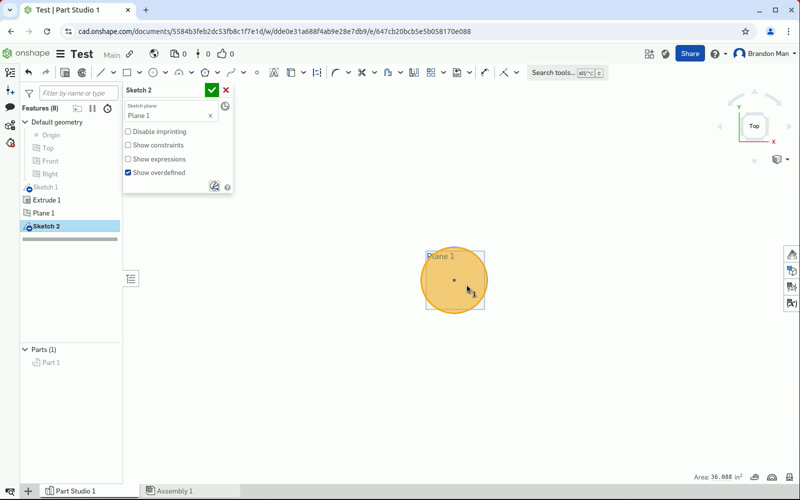
scroll(-6)
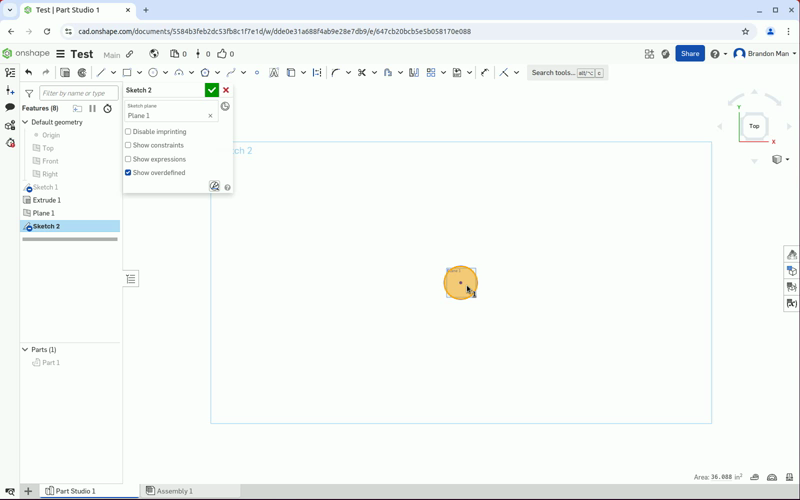
mouse_move(73, 352)
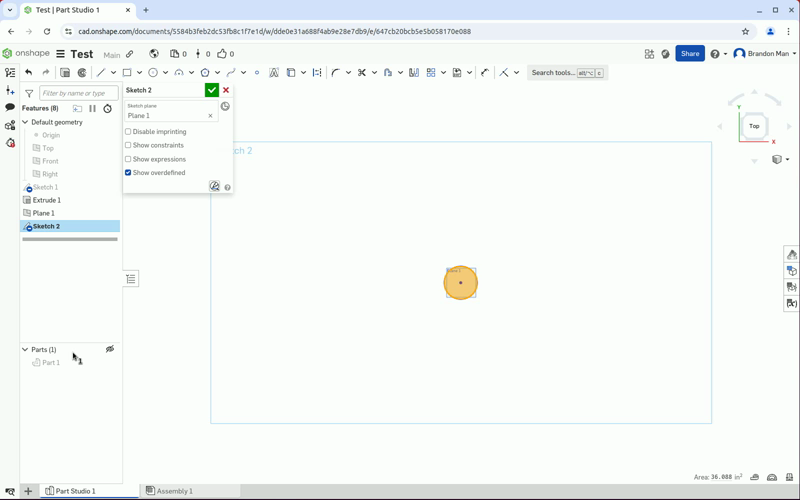
key(shift+y)
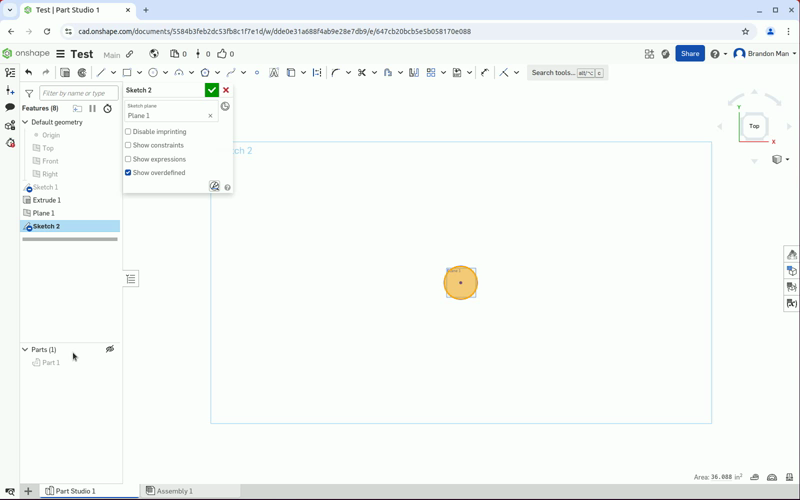
key(shift+e)
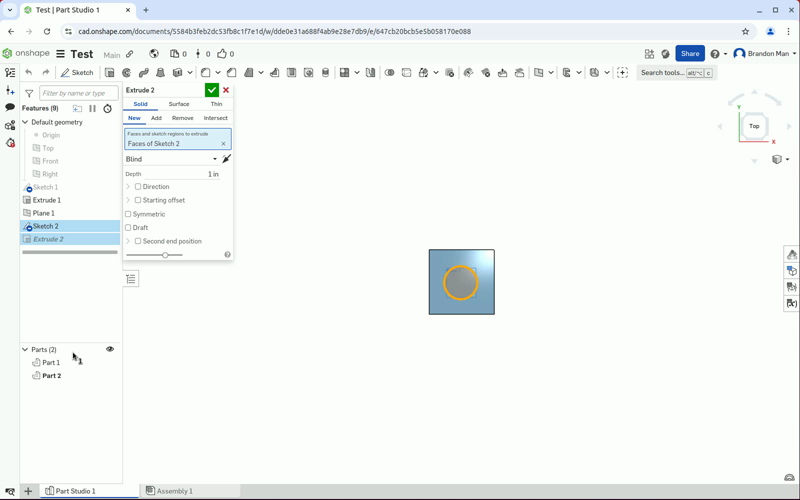
mouse_move(143, 106)
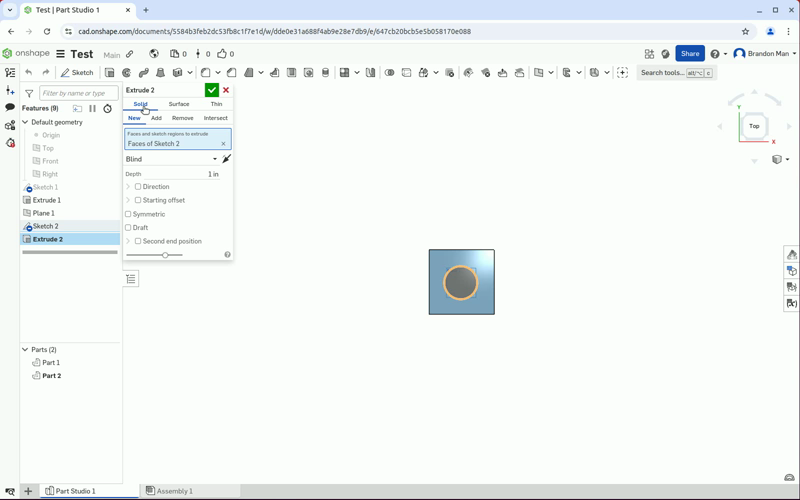
click(143, 106)
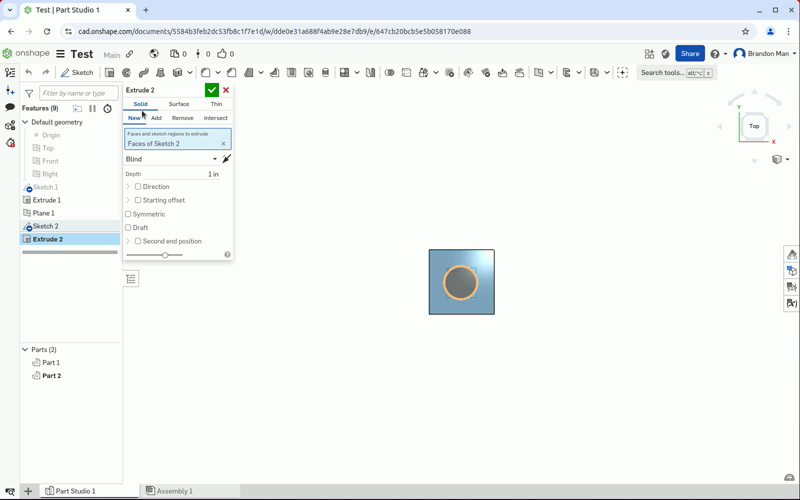
mouse_move(137, 120)
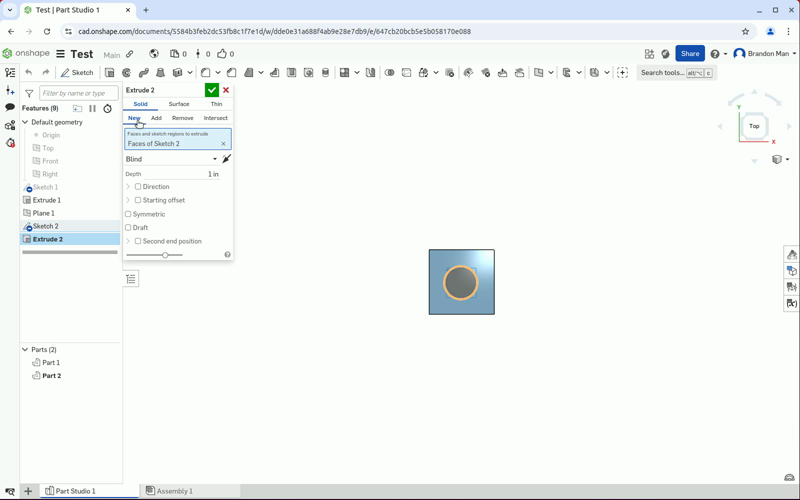
click(137, 120)
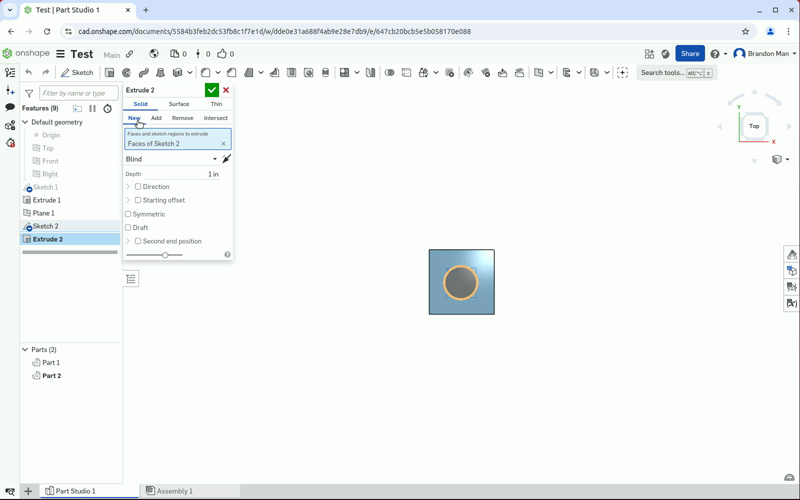
key(tab, 4)
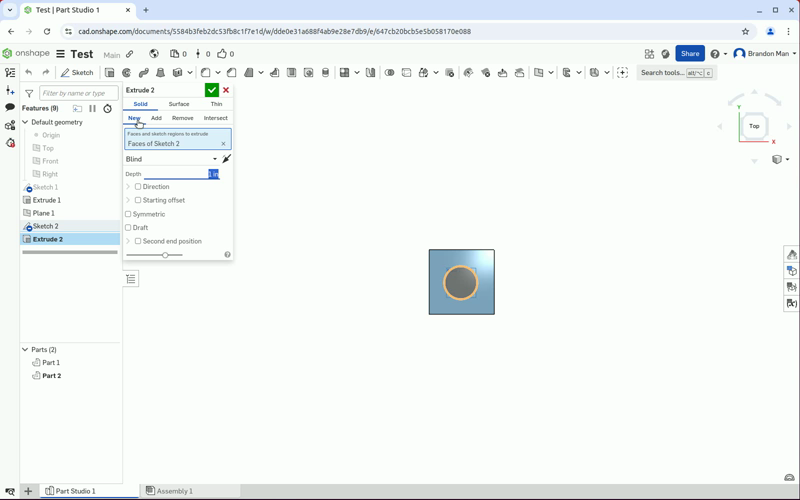
text(16.609)
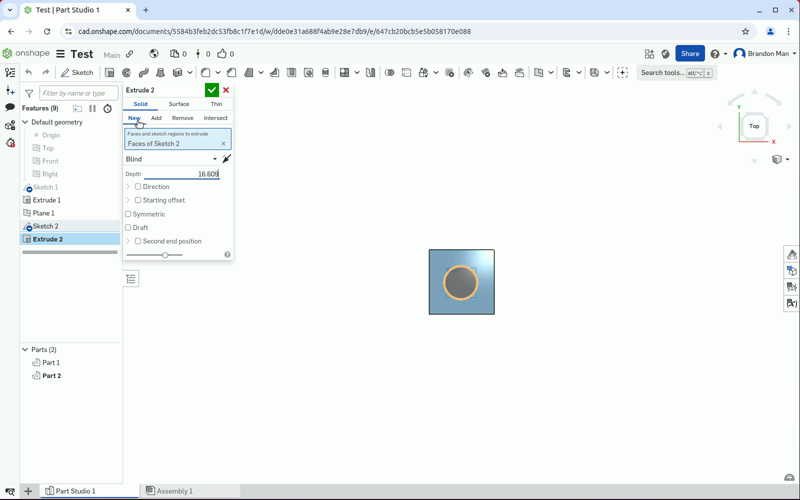
key(enter)
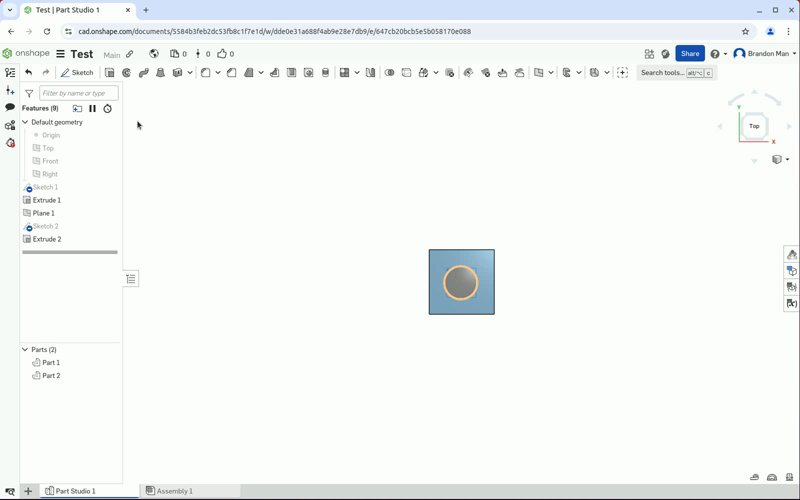
key(shift+h)
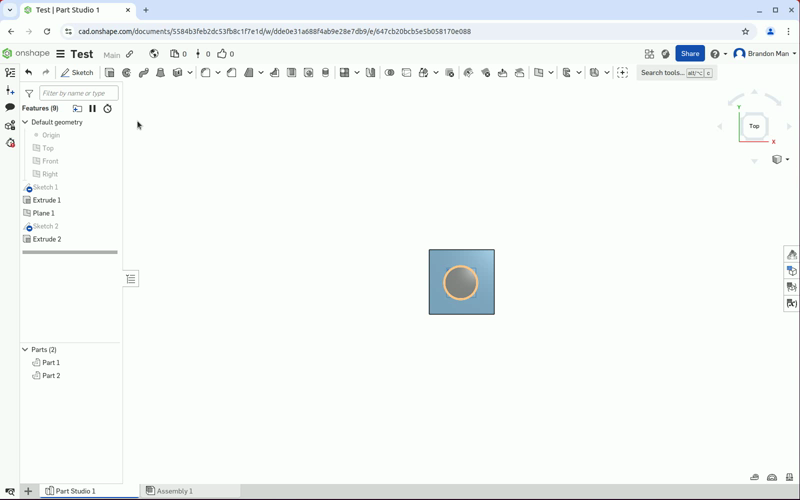
key(shift+h)
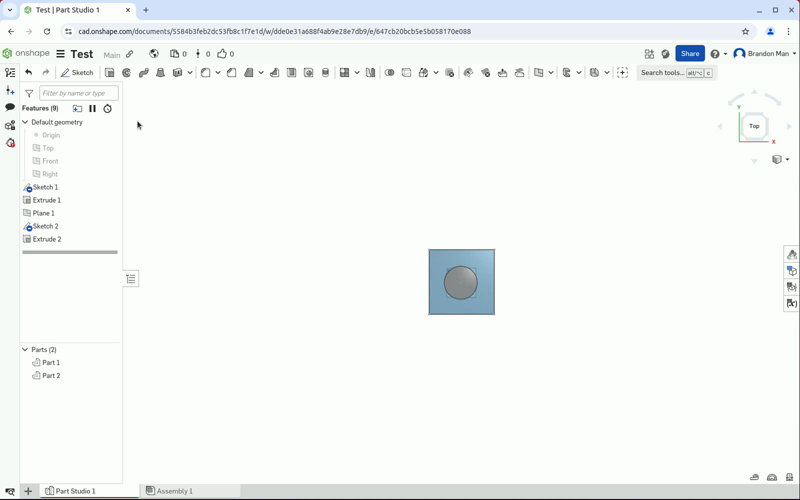
key(shift+7)
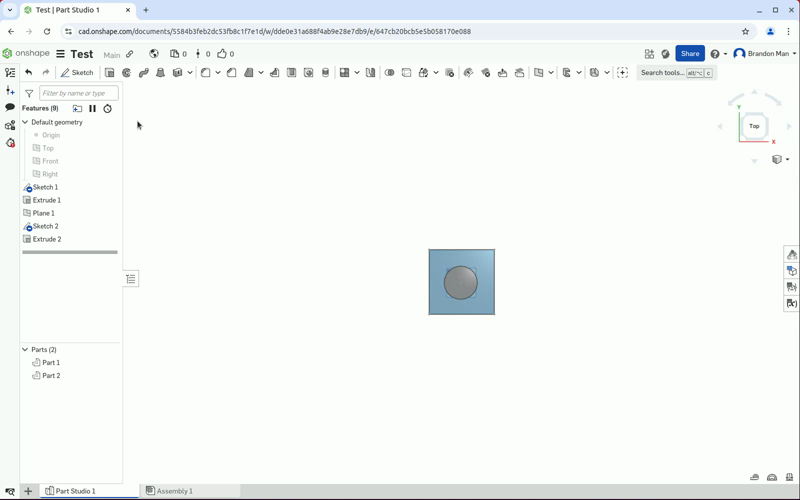
key(up, 3)
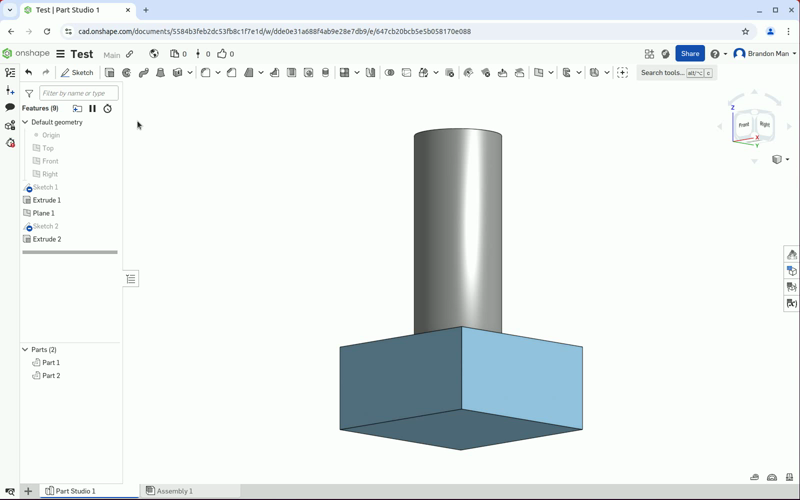
key(left, 3)
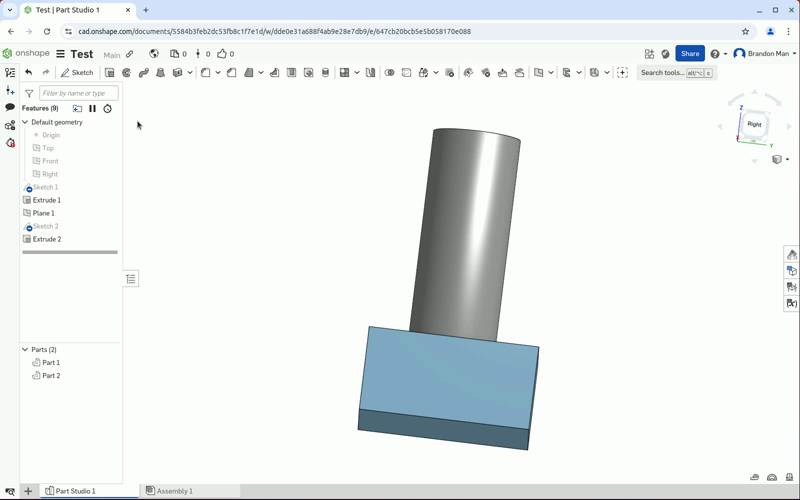
key(right, 3)
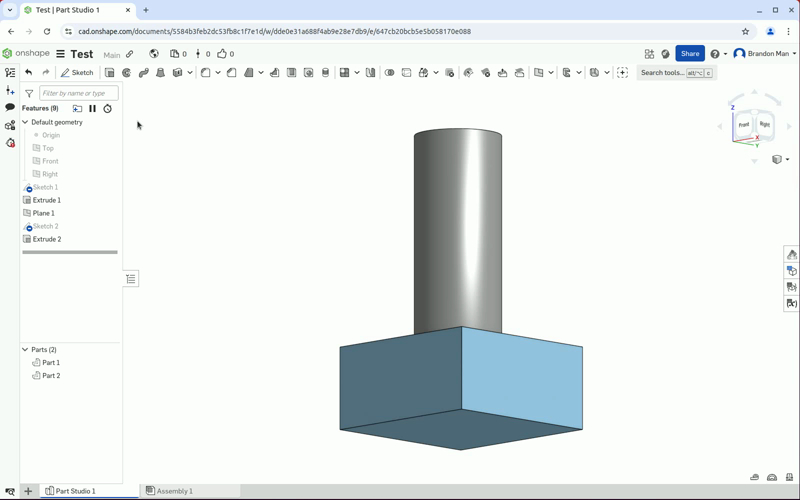
key(down, 3)
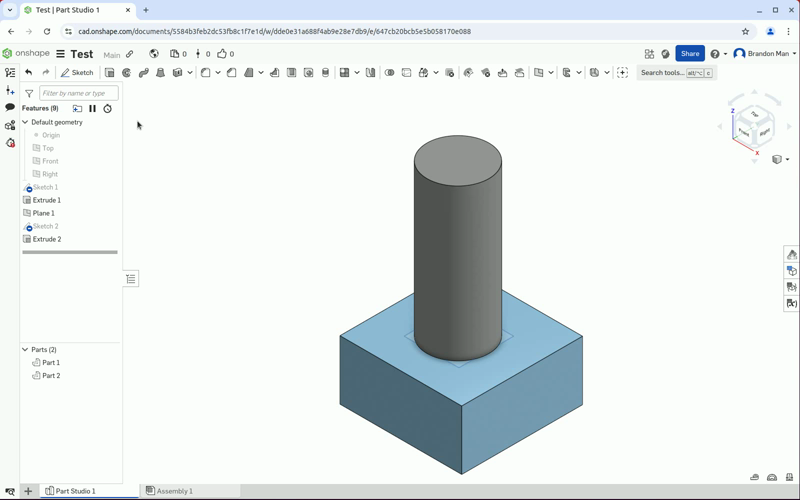
mouse_move(73, 189)
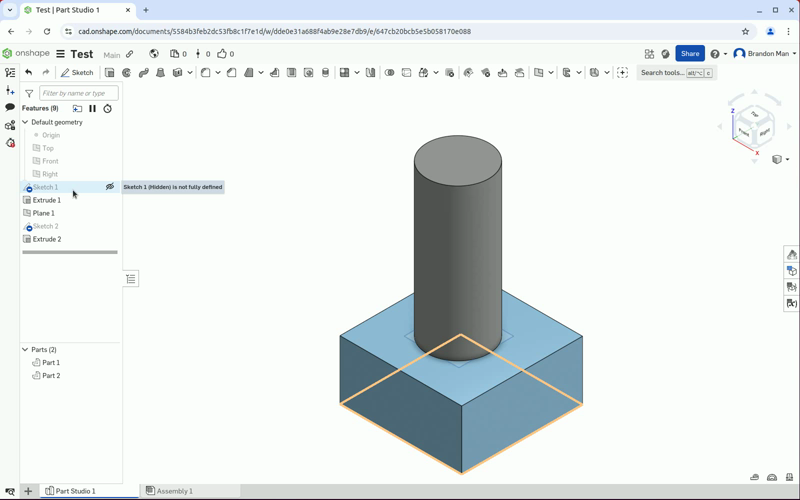
click(73, 189)